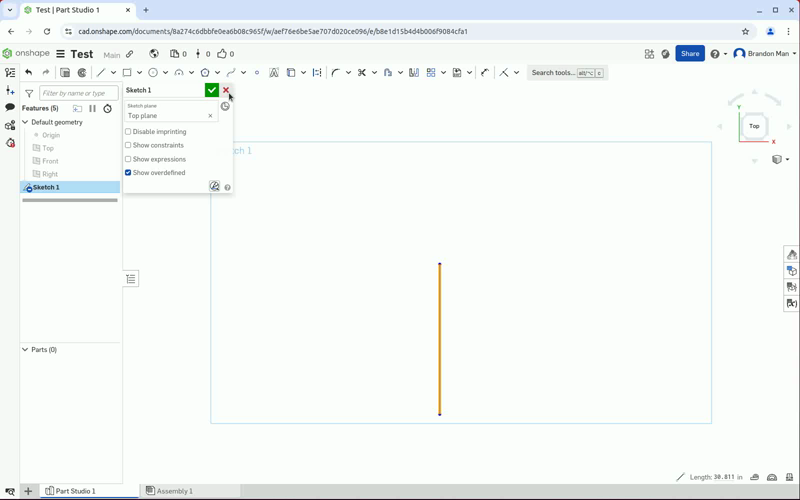
key(shift+h)
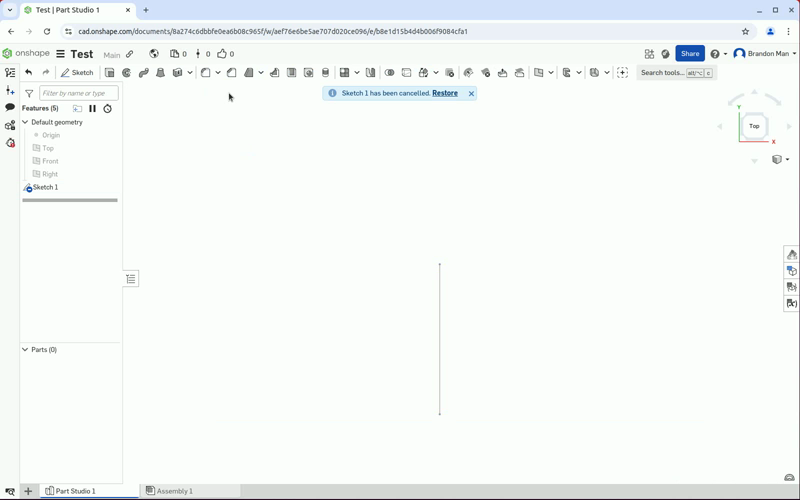
key(shift+s)
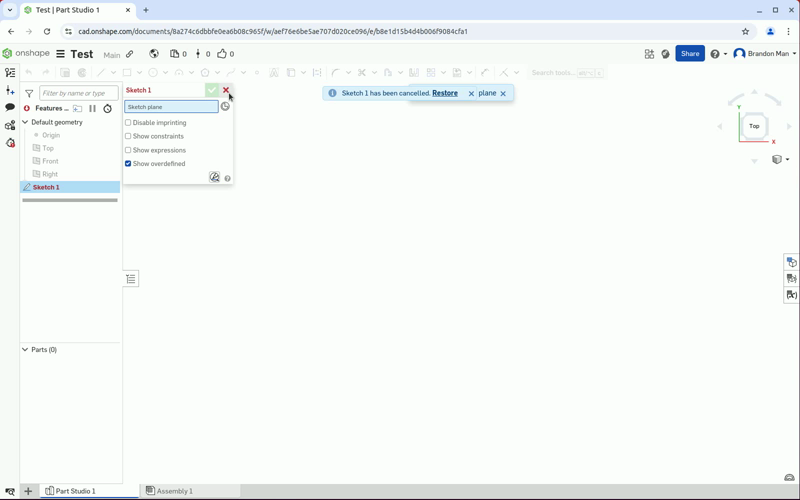
mouse_move(73, 150)
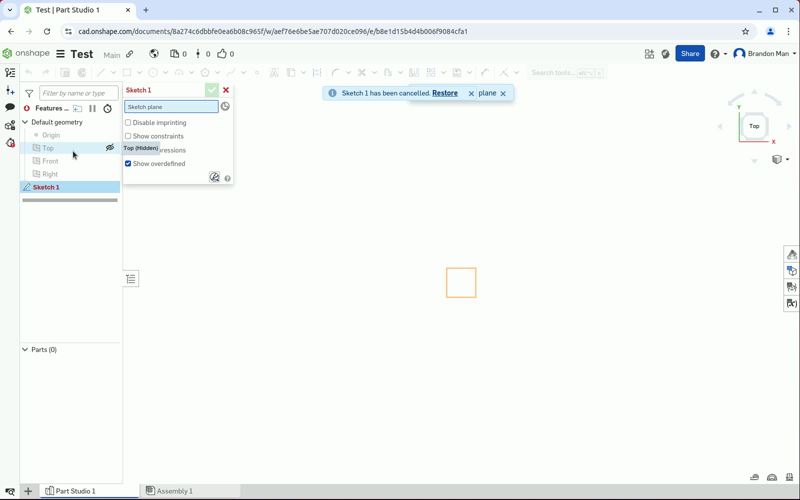
click(73, 150)
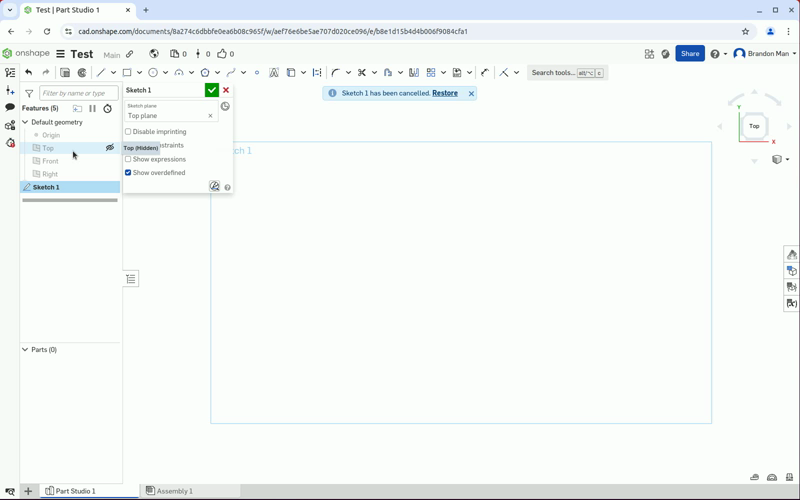
mouse_move(73, 352)
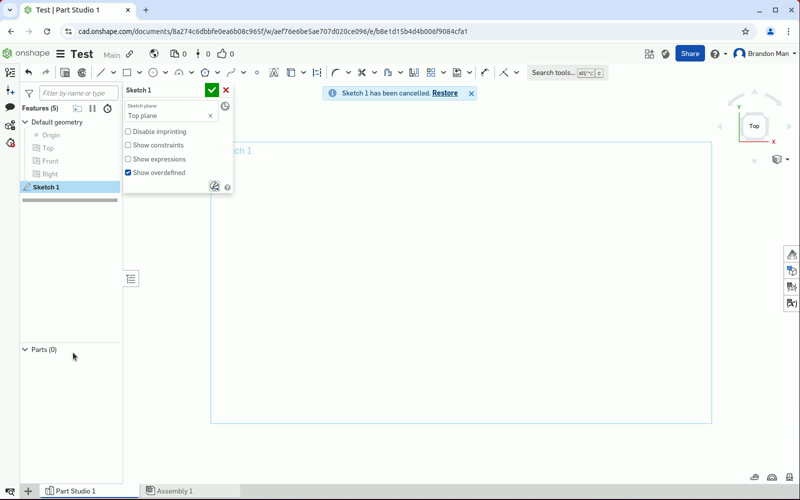
key(y)
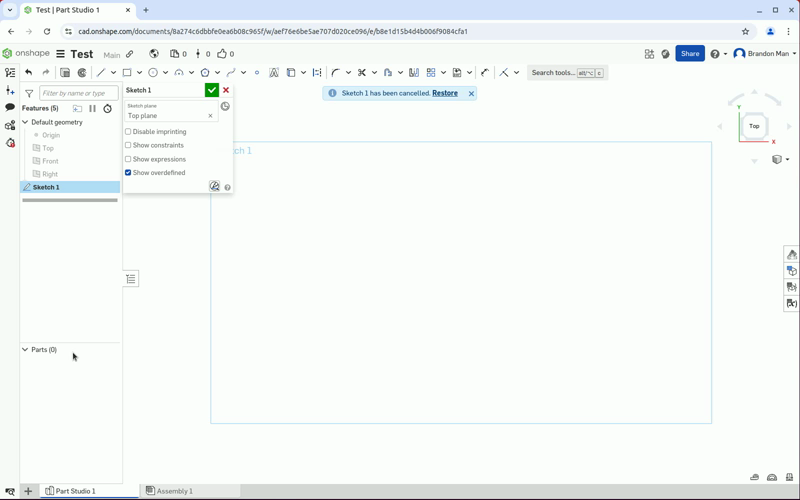
key(c)
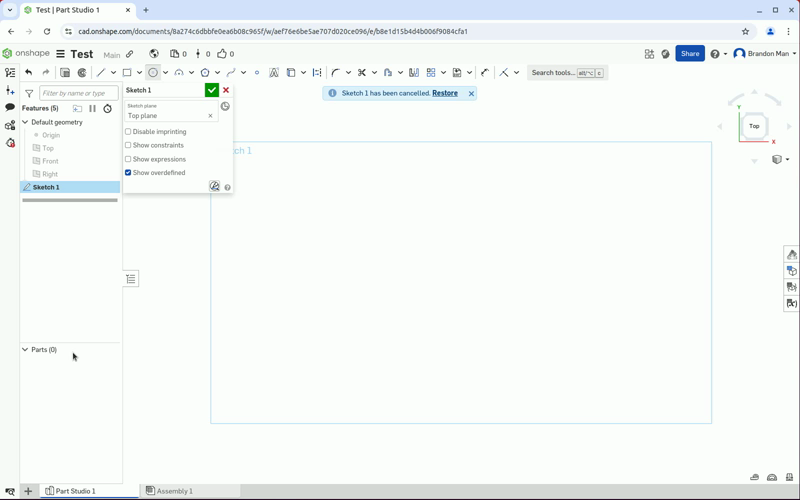
key_down(shift)
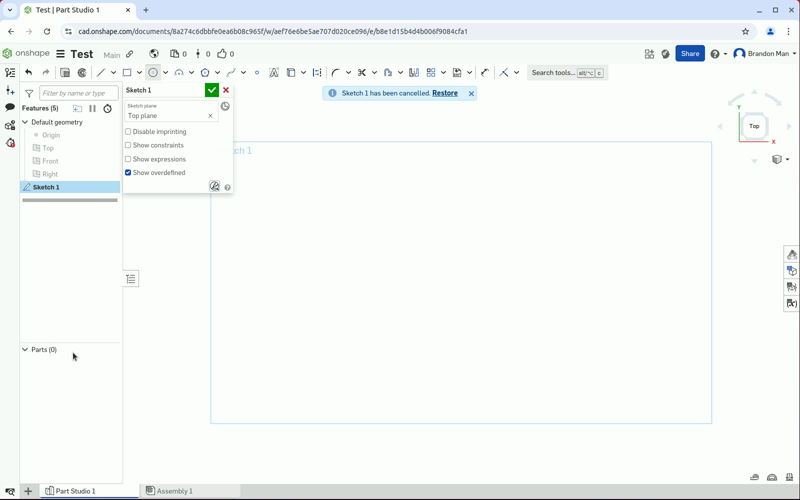
mouse_move(461, 282)
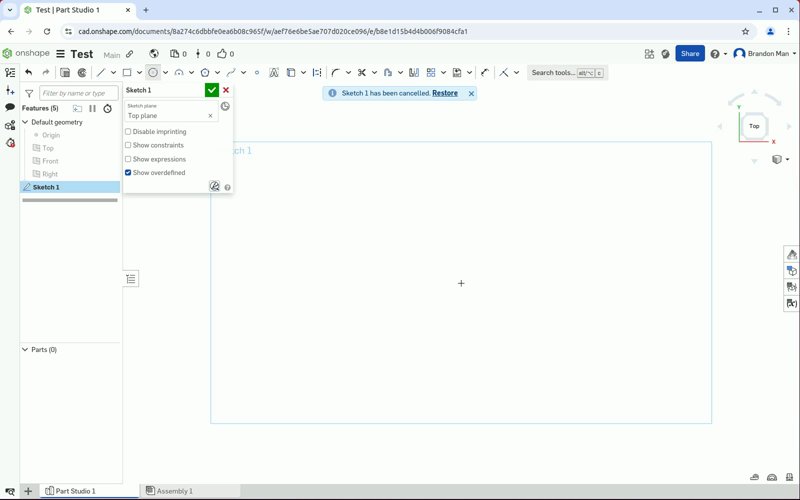
click(461, 282)
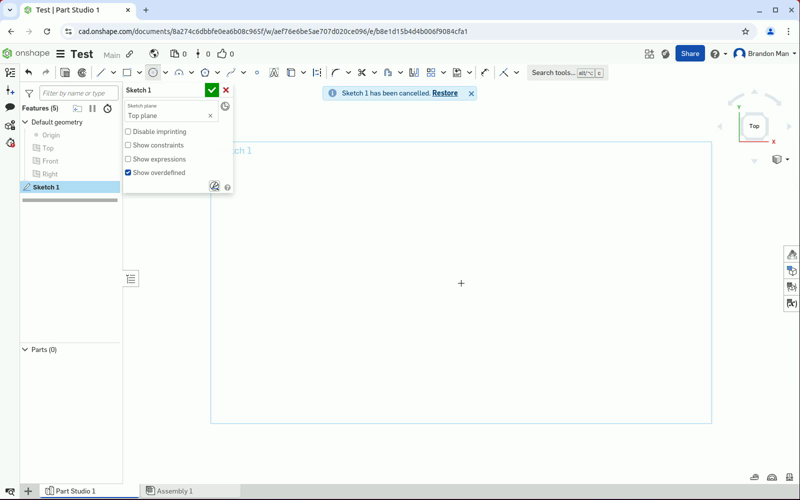
key_up(shift)
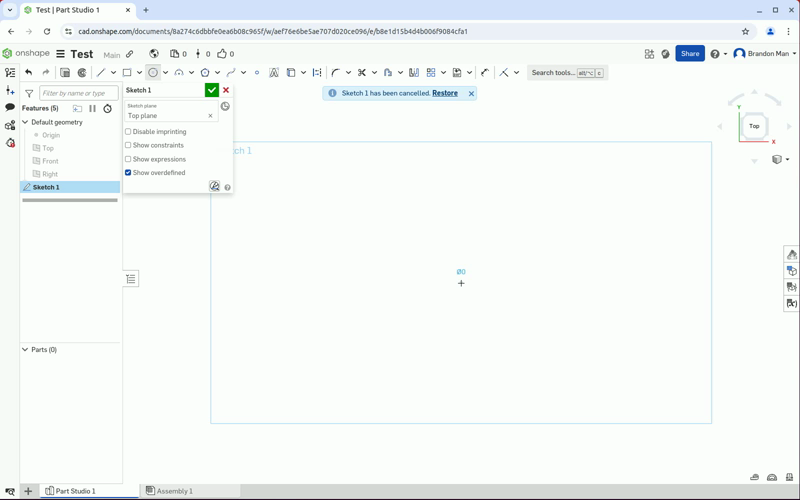
mouse_move(533, 282)
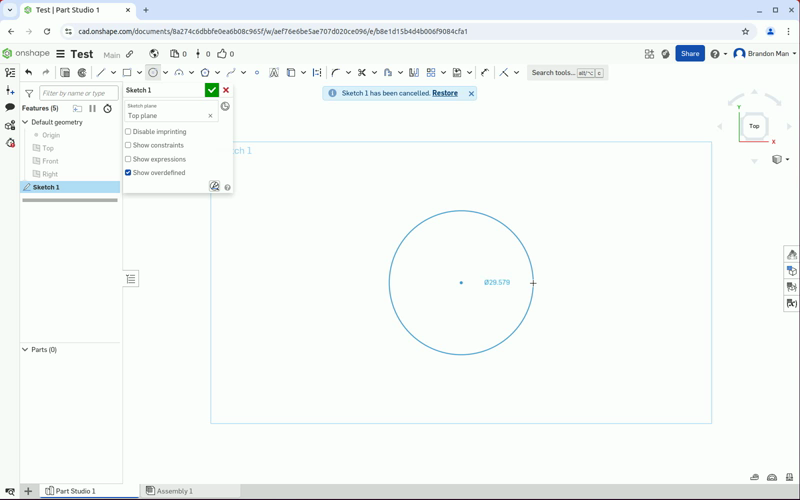
click(533, 282)
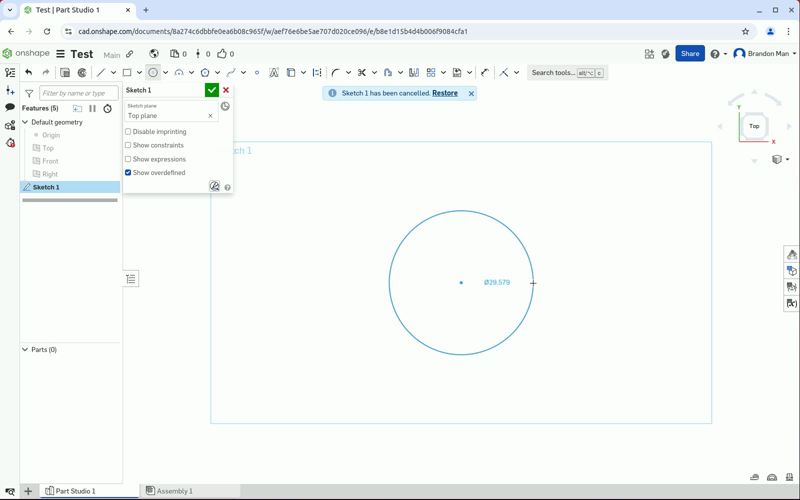
key(esc)
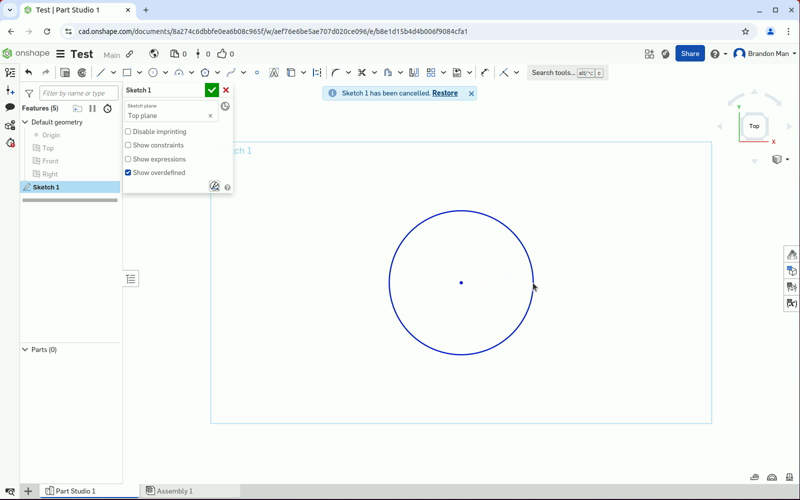
key(c)
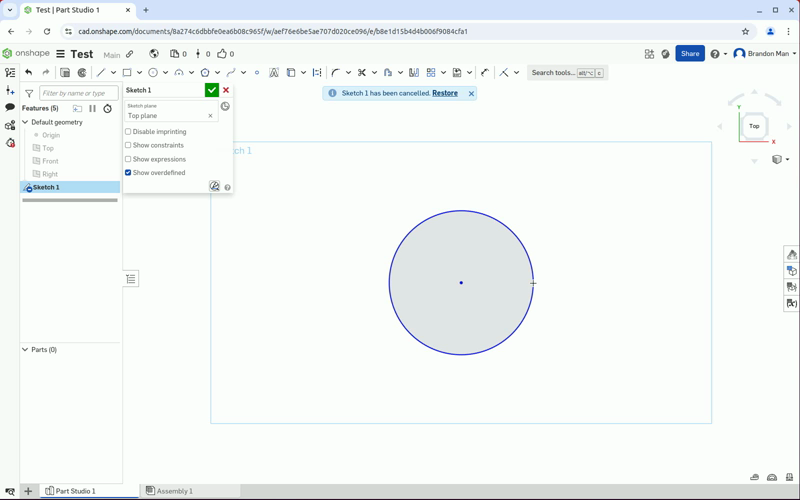
key_down(shift)
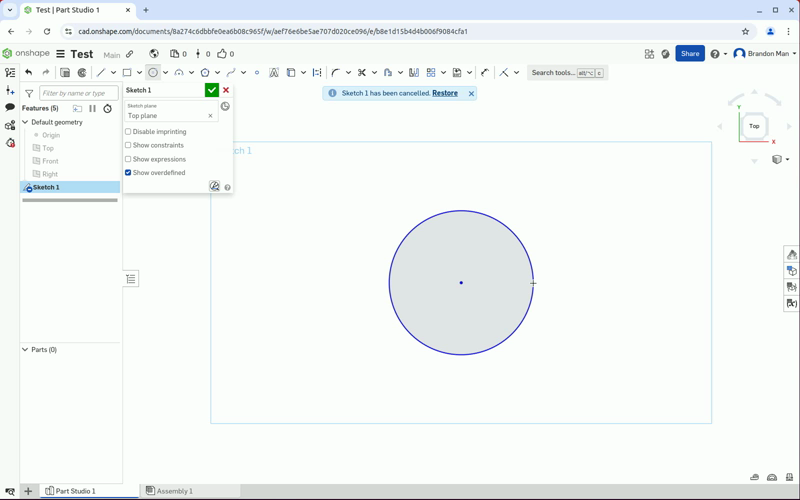
mouse_move(461, 282)
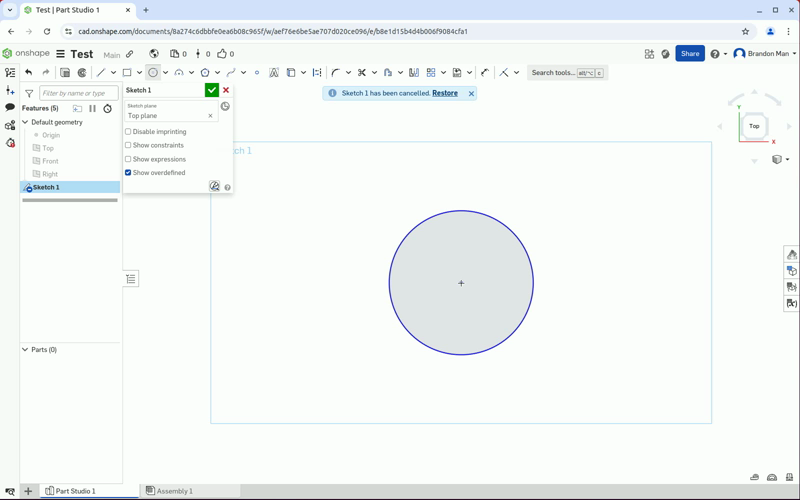
click(461, 282)
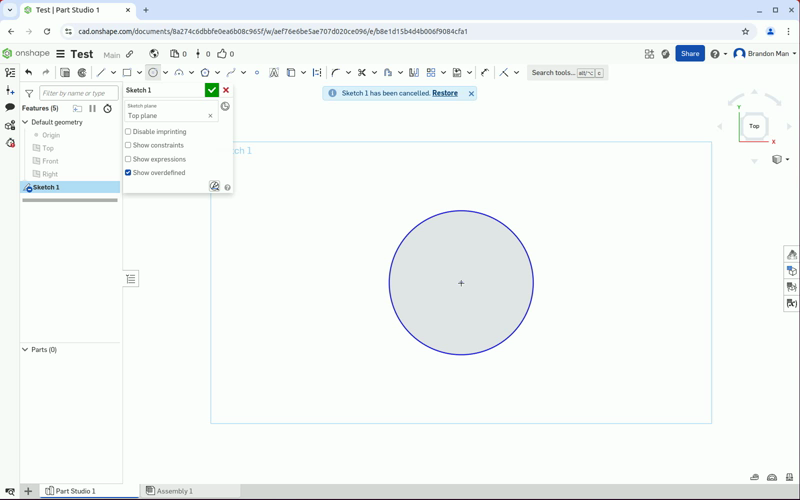
key_up(shift)
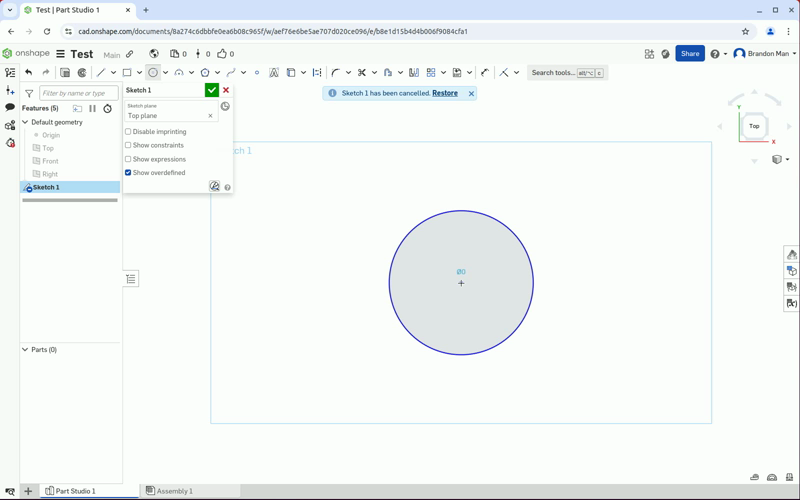
mouse_move(527, 282)
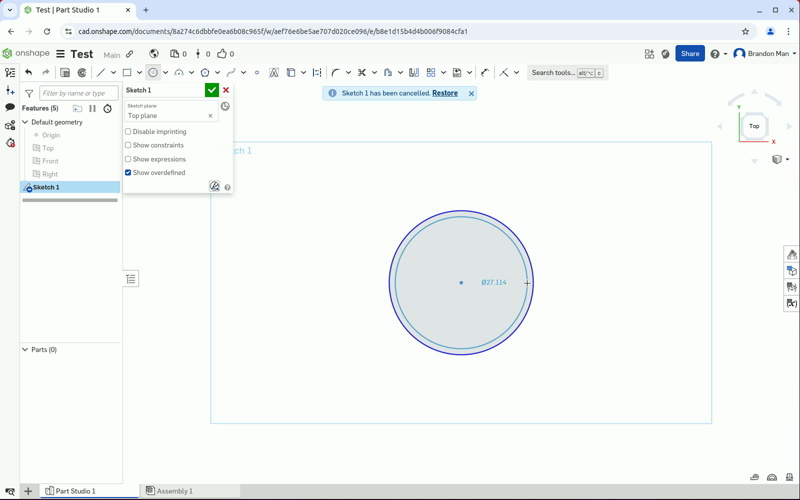
click(527, 282)
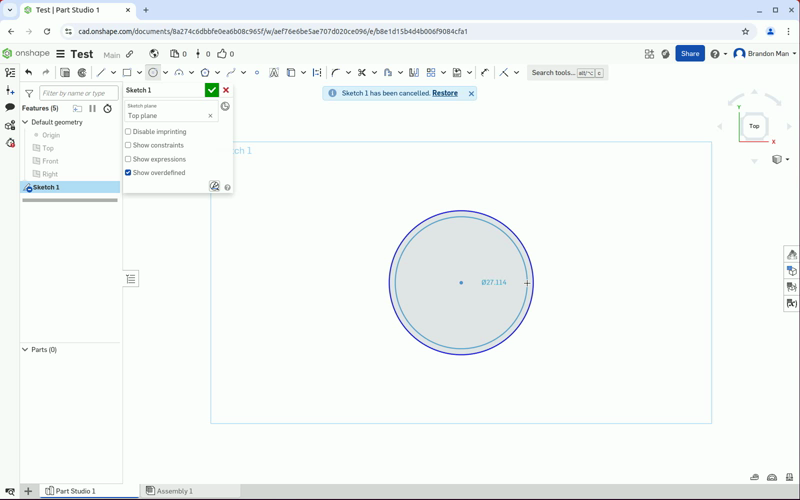
key(esc)
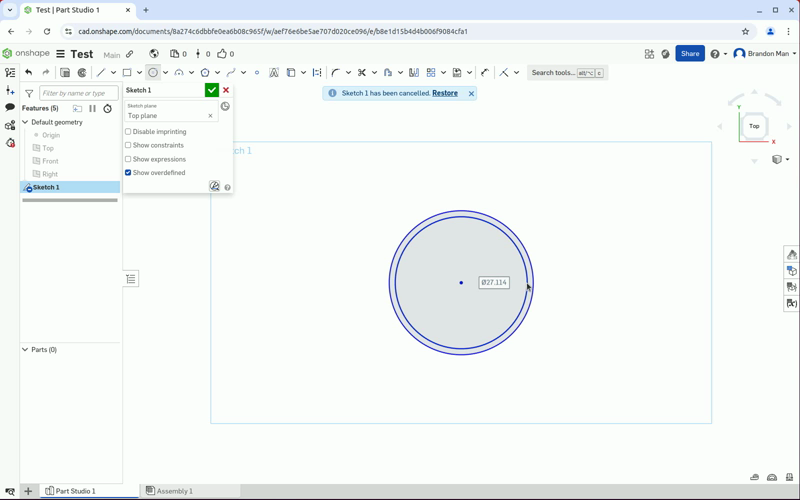
mouse_move(400, 315)
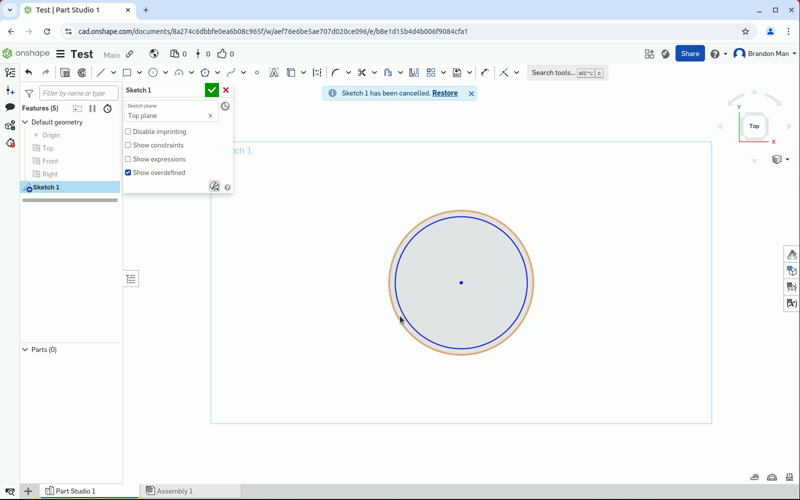
click(400, 315)
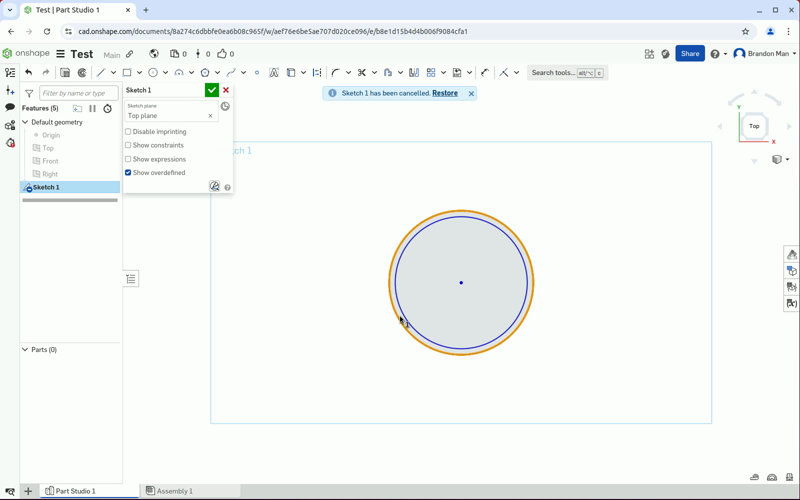
mouse_move(73, 352)
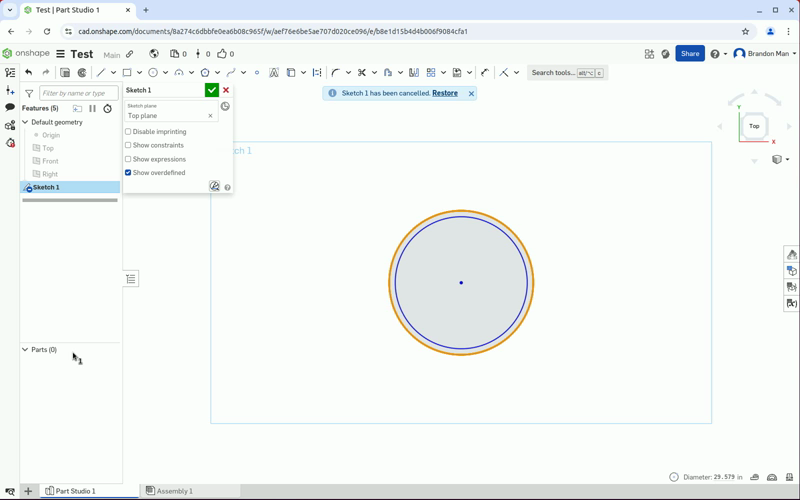
key(shift+y)
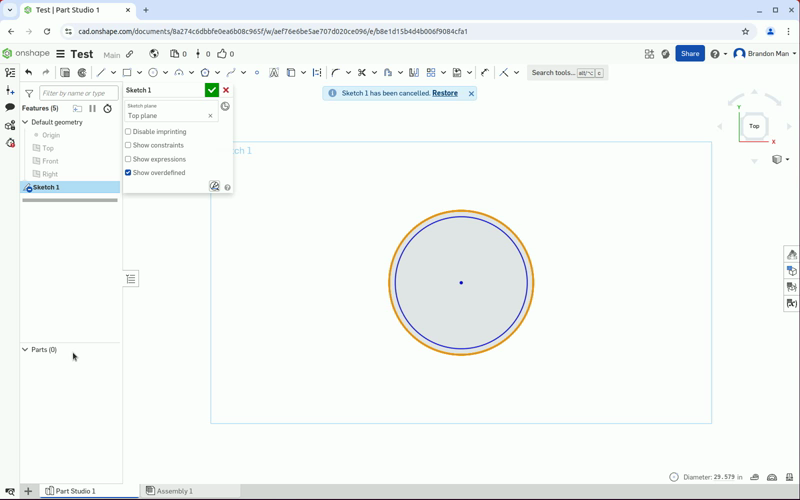
key(shift+e)
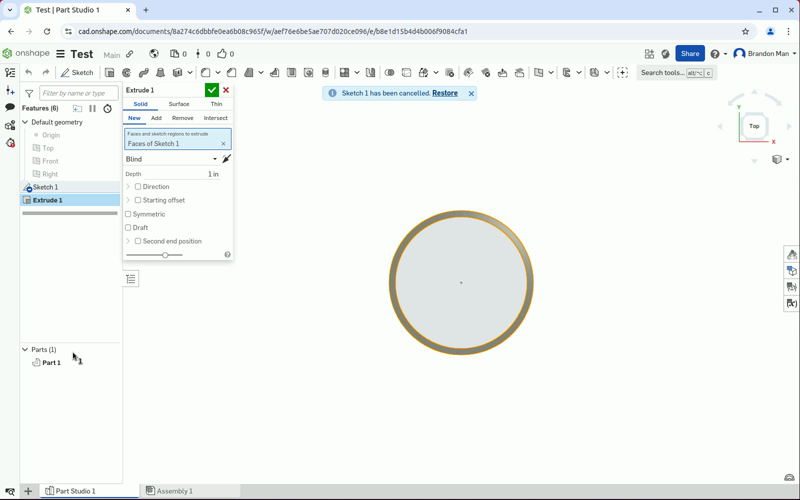
mouse_move(143, 106)
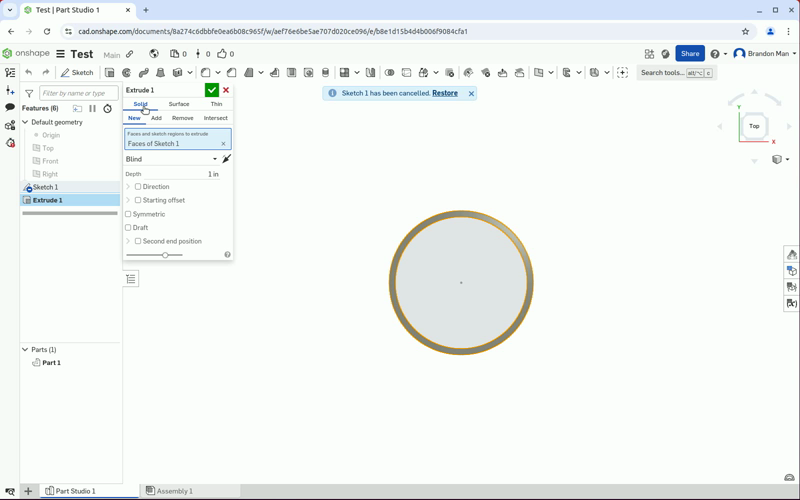
click(143, 106)
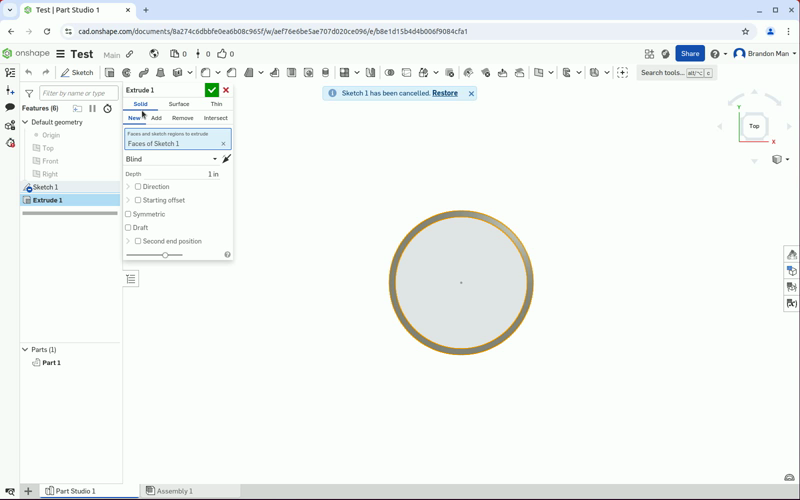
mouse_move(137, 120)
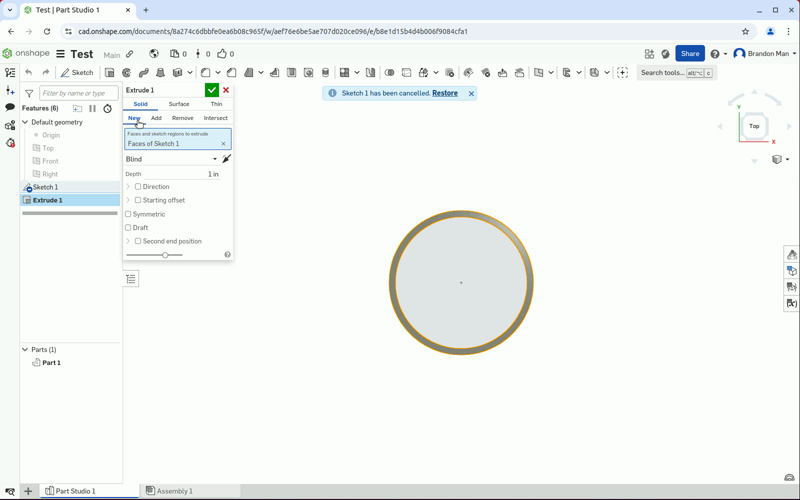
click(137, 120)
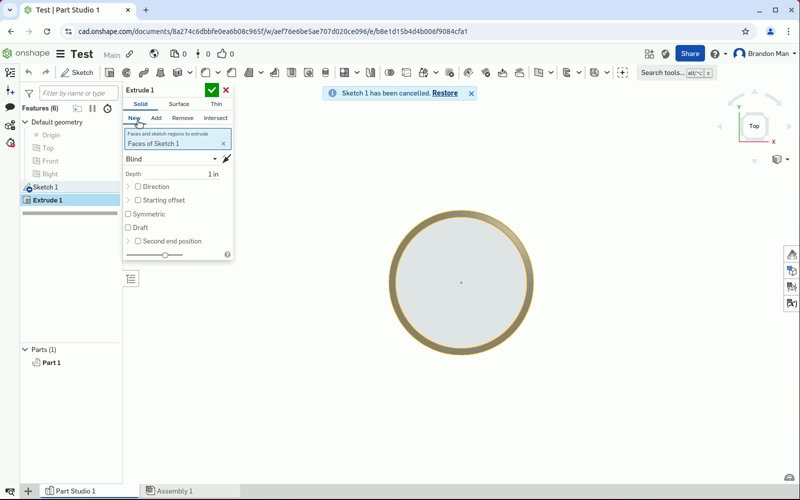
key(tab, 4)
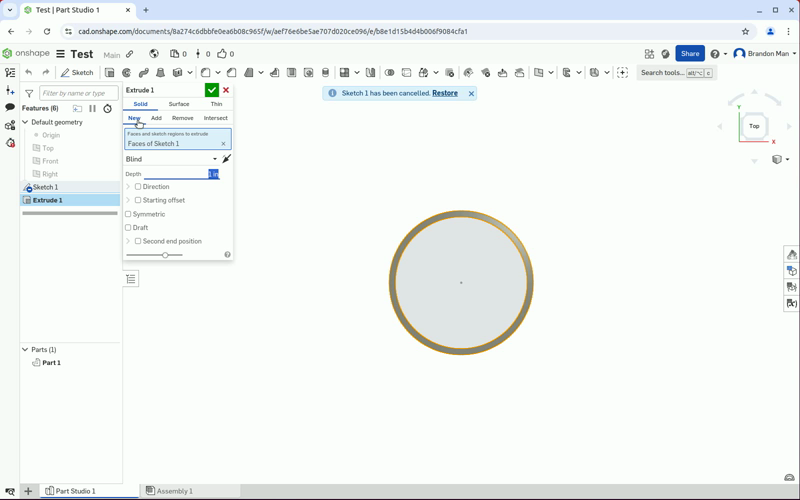
text(23.108)
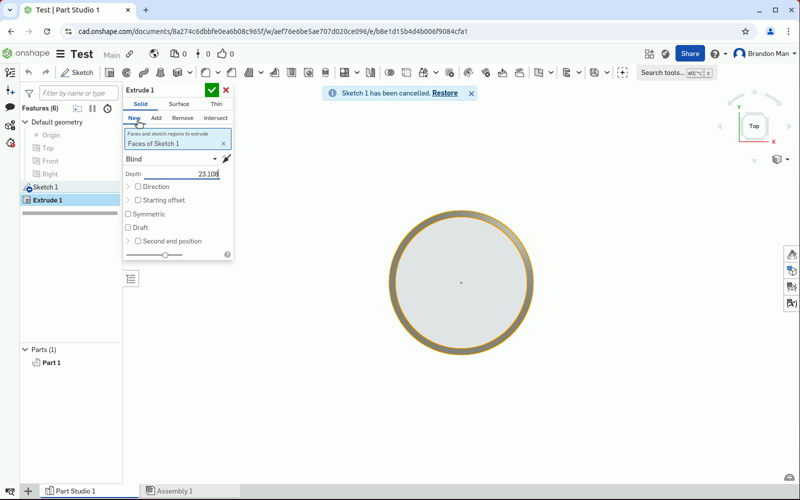
key(enter)
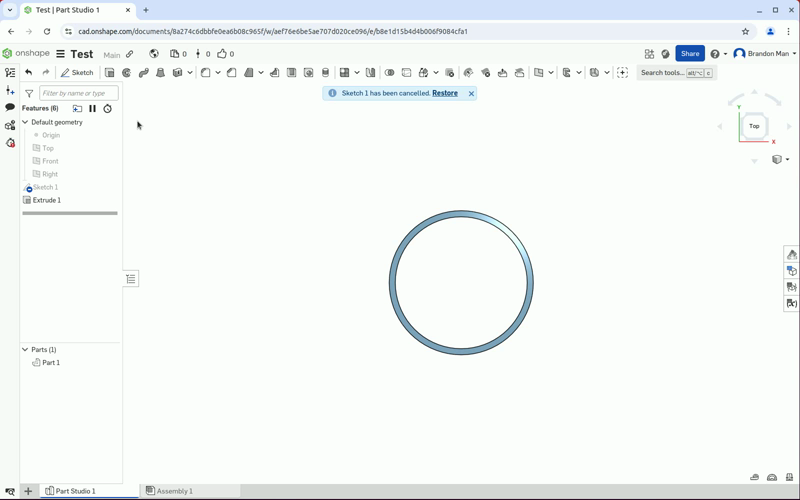
key(shift+h)
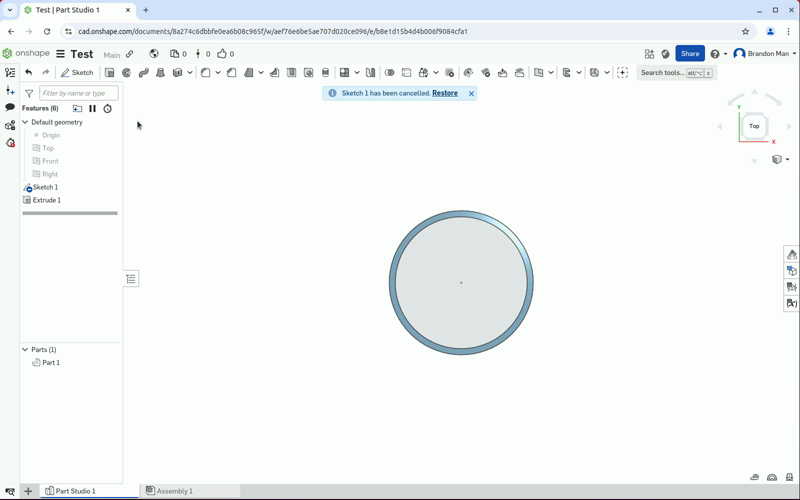
key(shift+h)
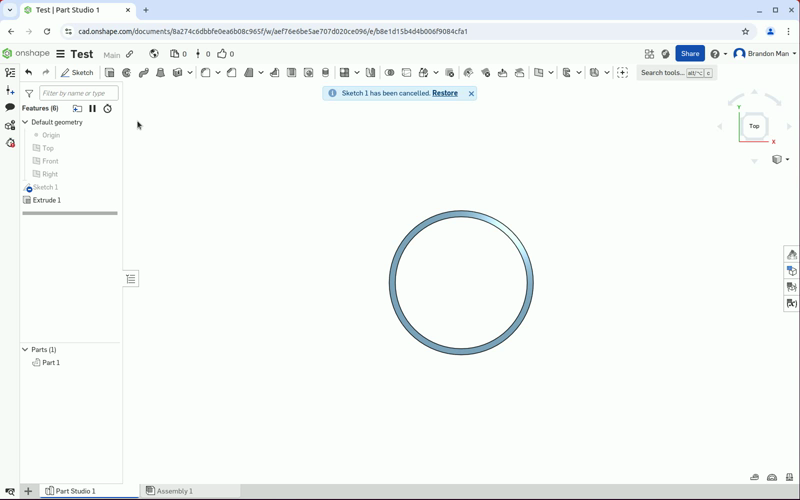
mouse_move(73, 189)
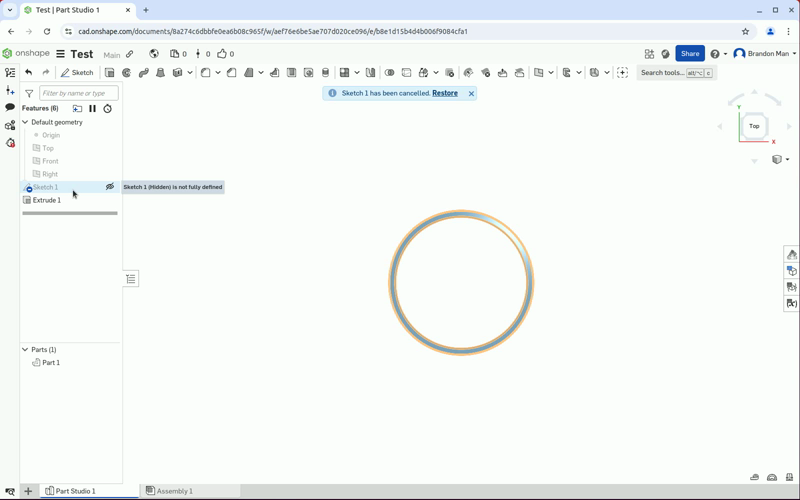
click(73, 189)
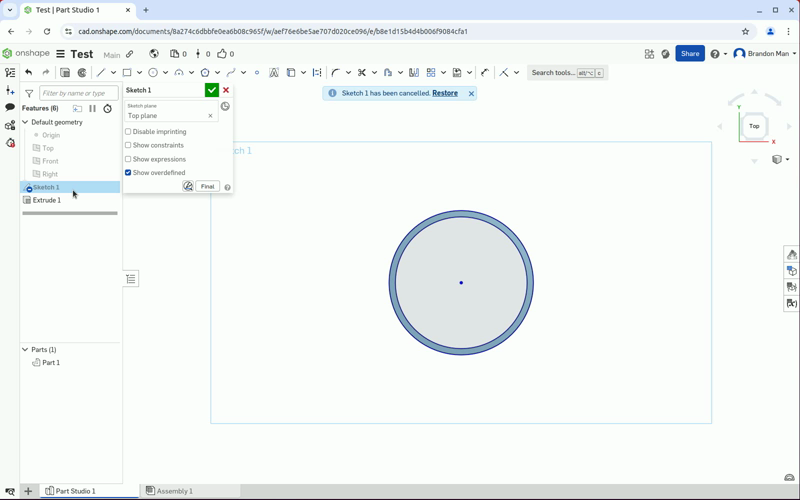
mouse_move(229, 92)
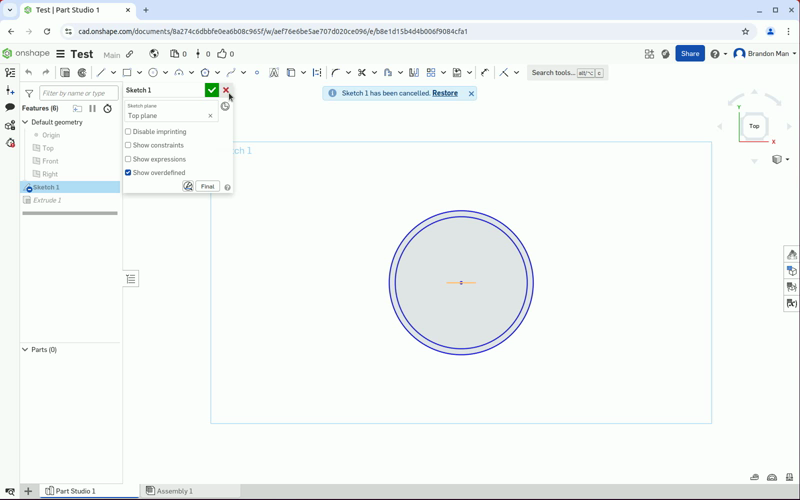
click(229, 92)
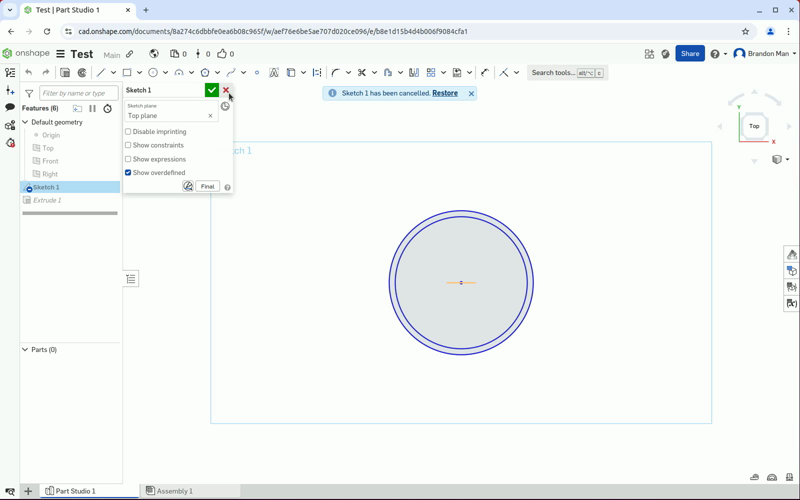
key(shift+s)
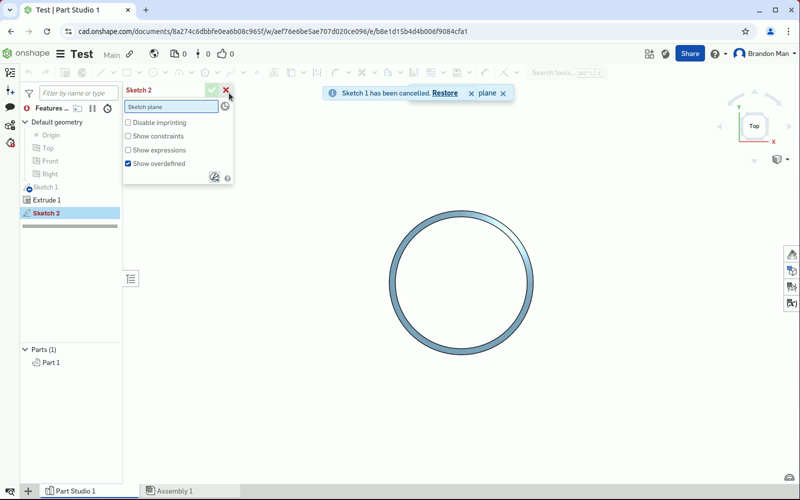
mouse_move(73, 150)
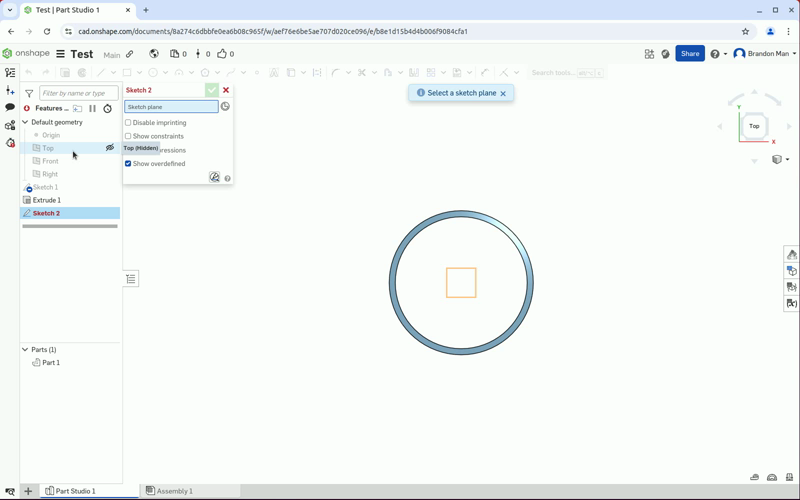
click(73, 150)
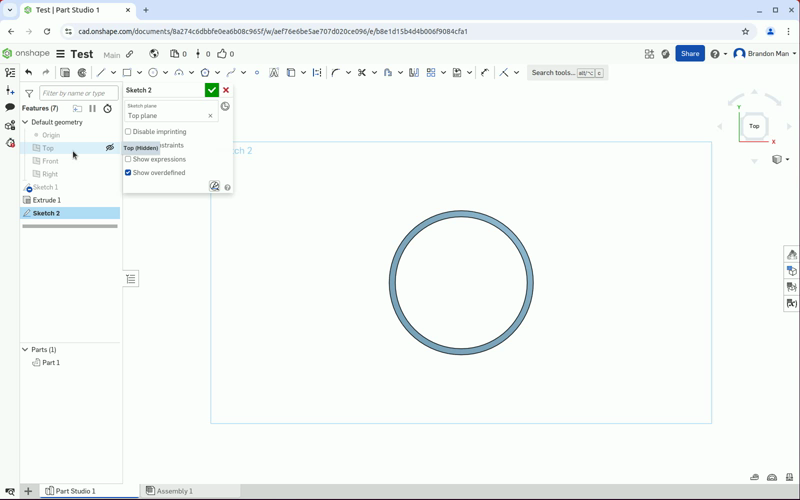
mouse_move(73, 352)
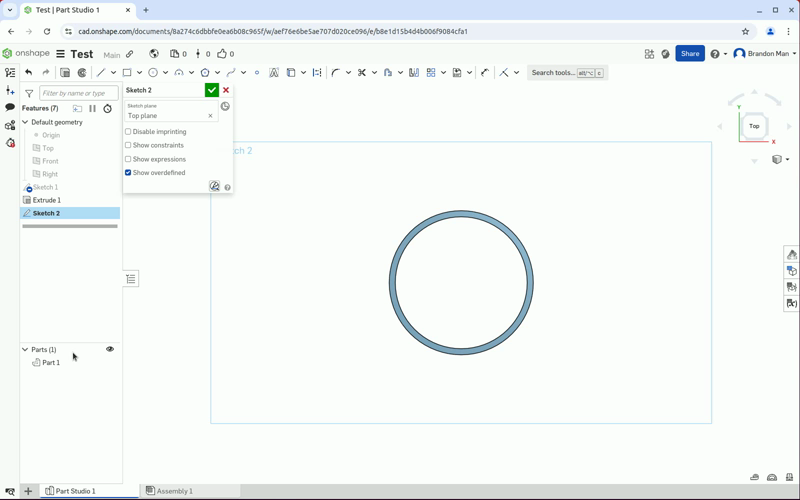
key(y)
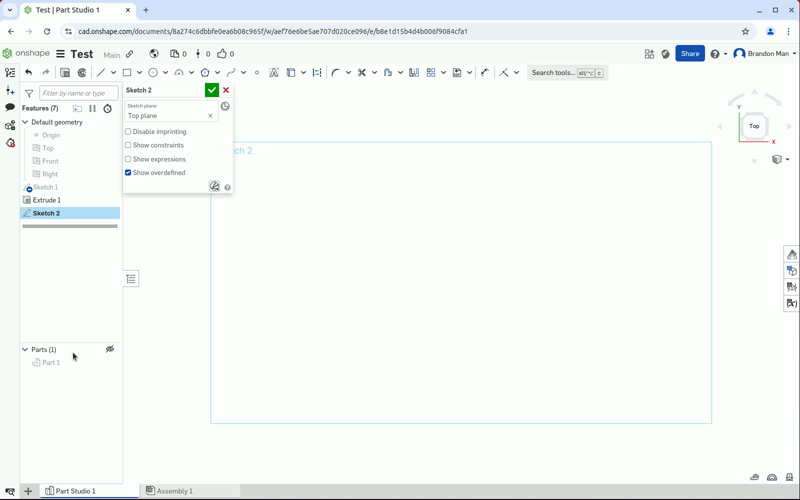
key(c)
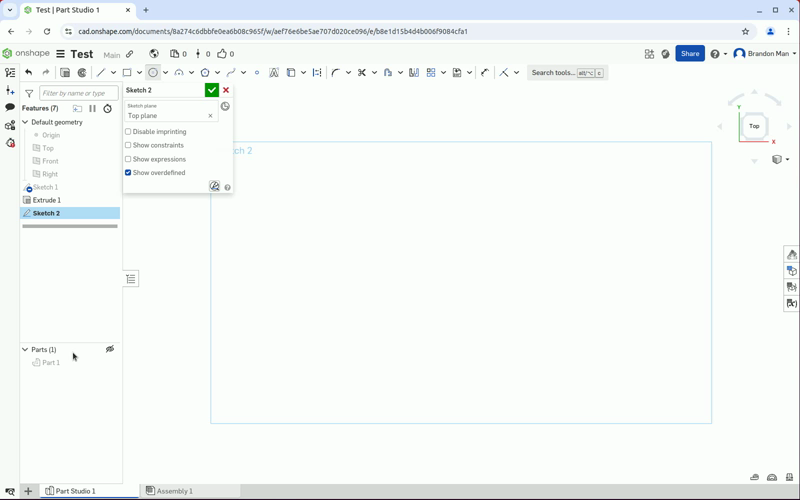
key_down(shift)
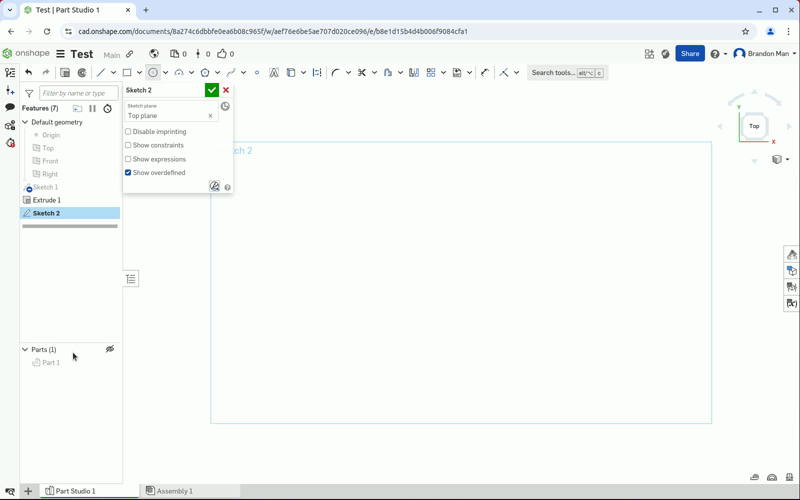
mouse_move(461, 282)
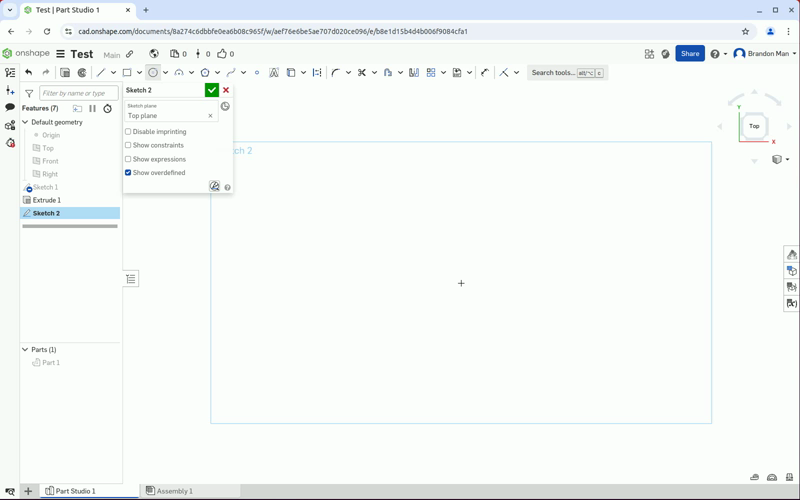
click(461, 282)
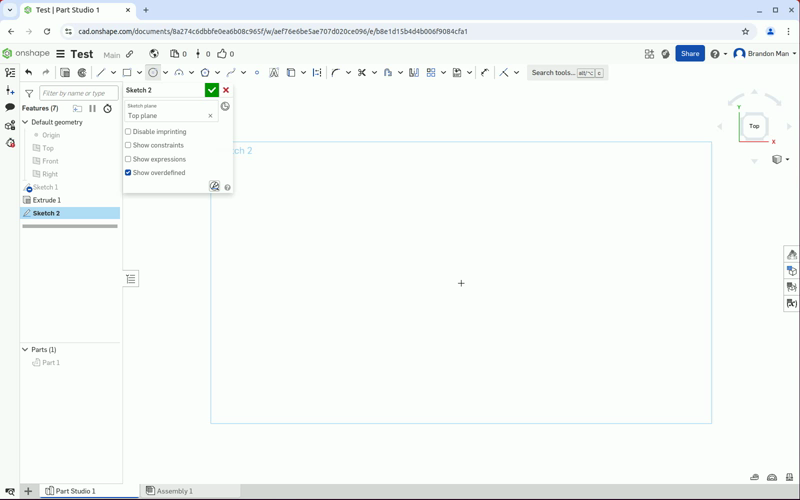
key_up(shift)
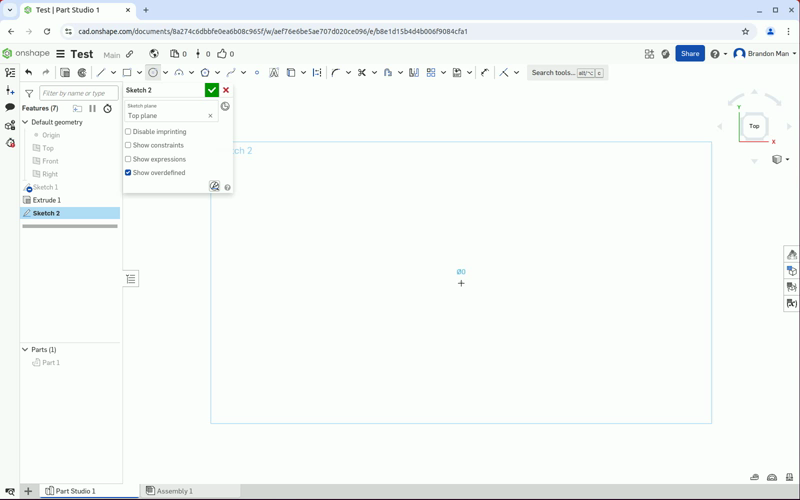
mouse_move(527, 282)
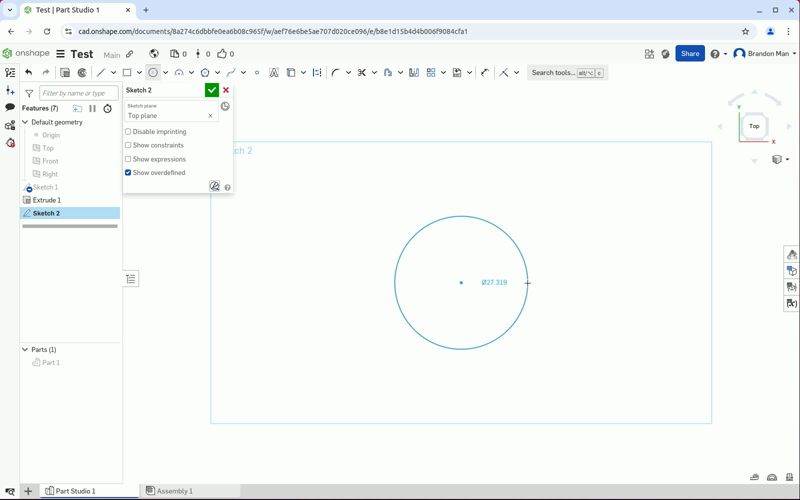
click(527, 282)
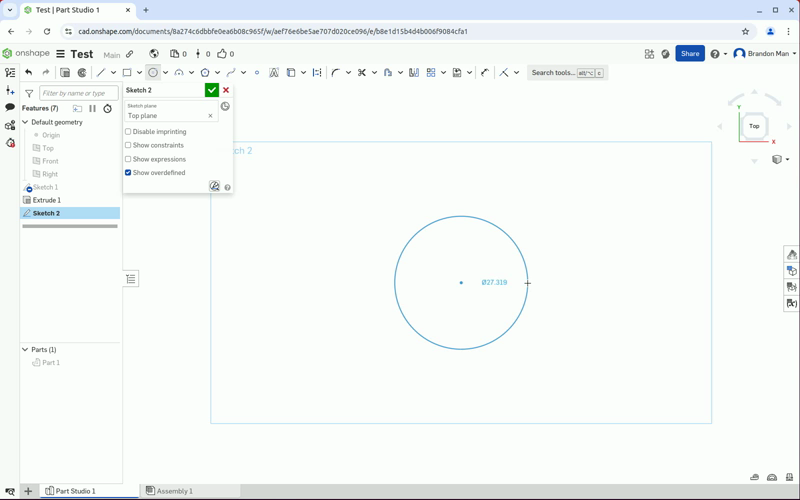
key(esc)
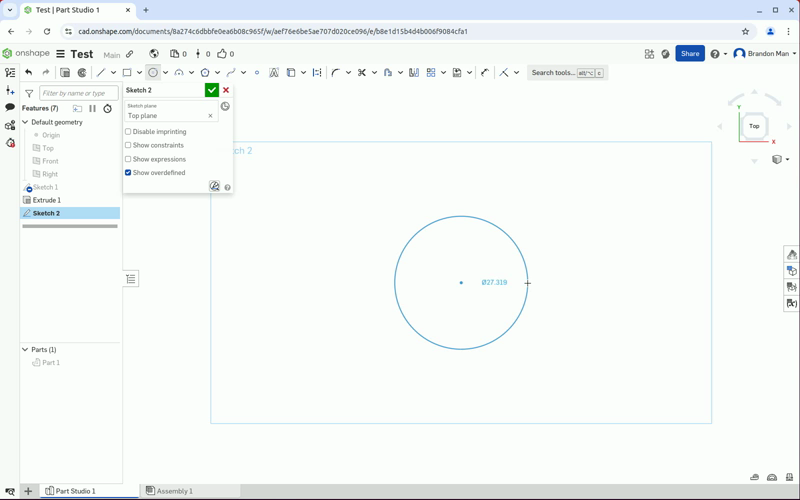
mouse_move(480, 333)
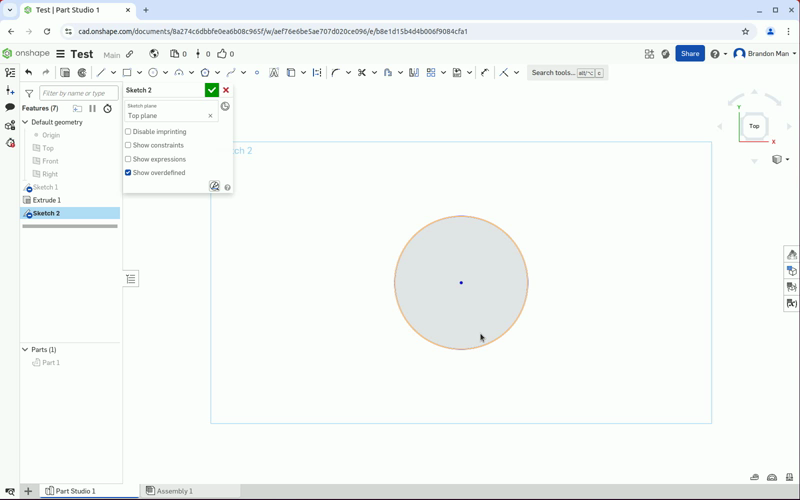
click(480, 333)
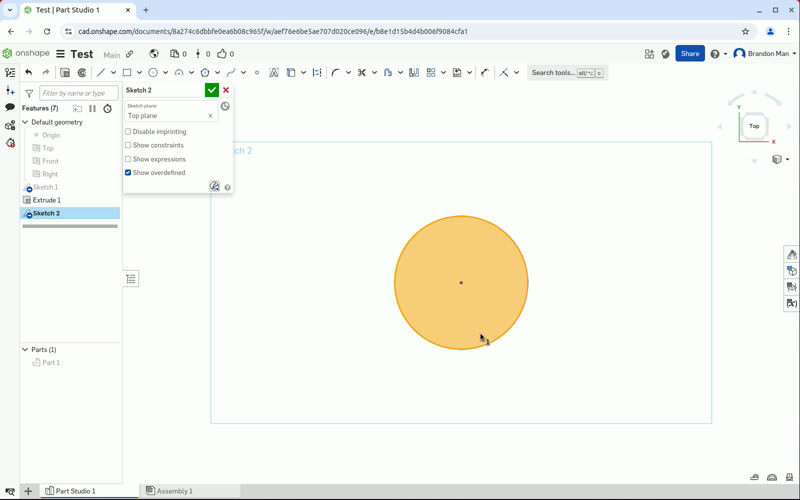
mouse_move(73, 352)
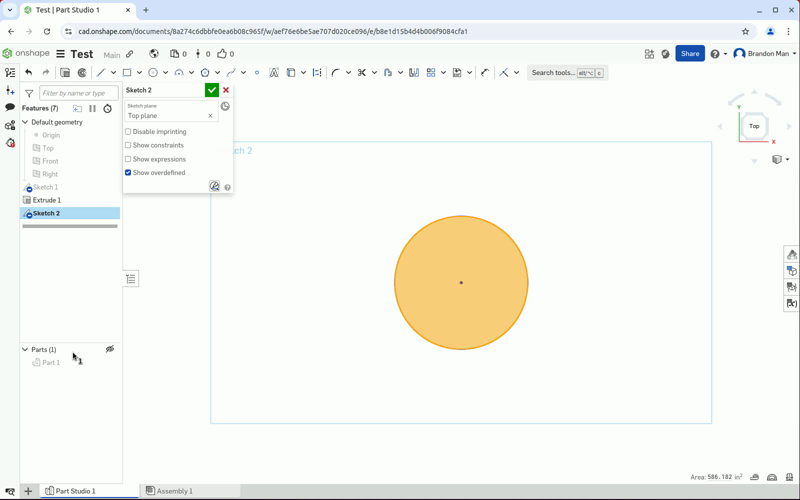
key(shift+y)
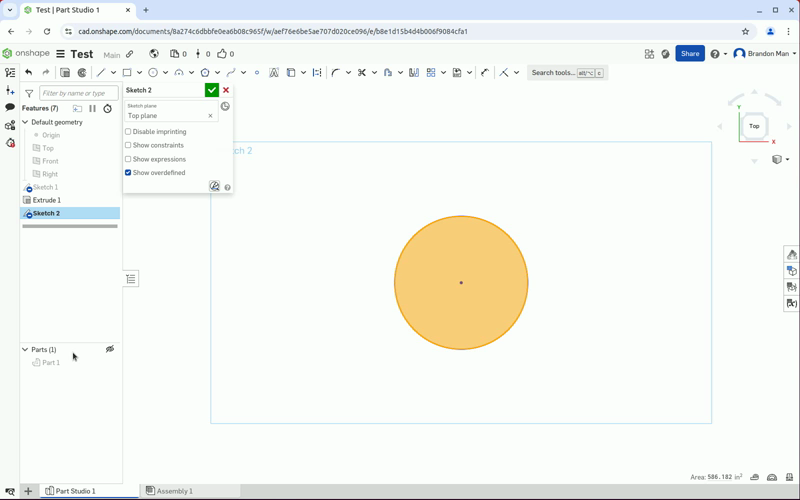
key(shift+e)
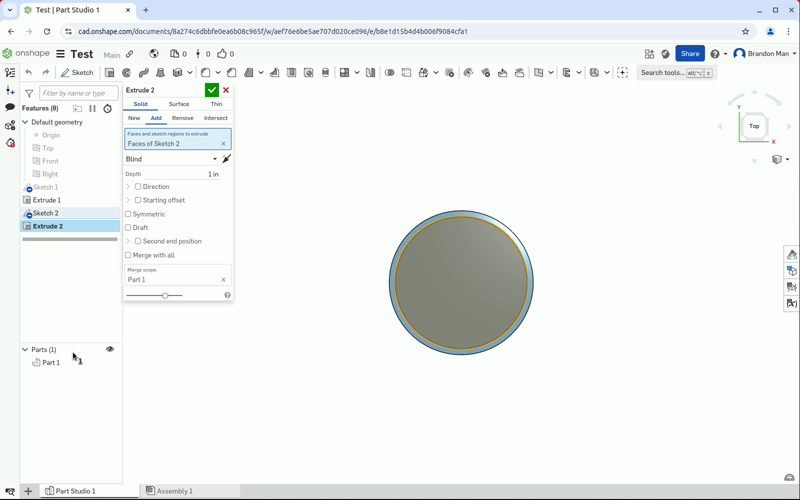
mouse_move(143, 106)
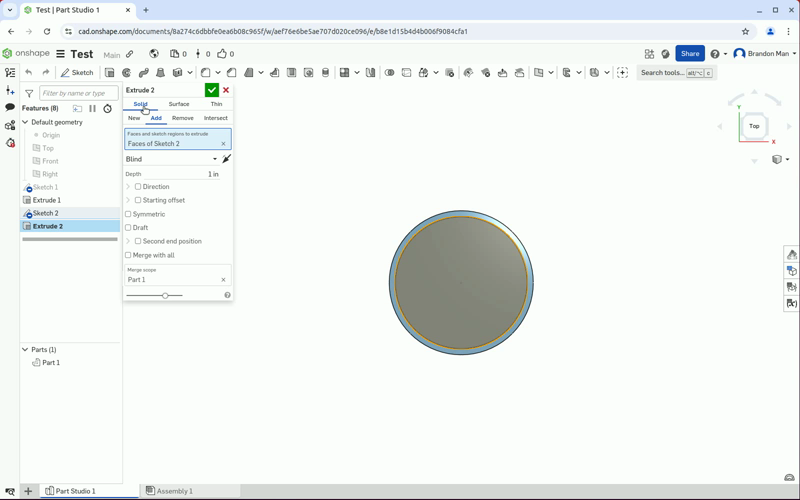
click(143, 106)
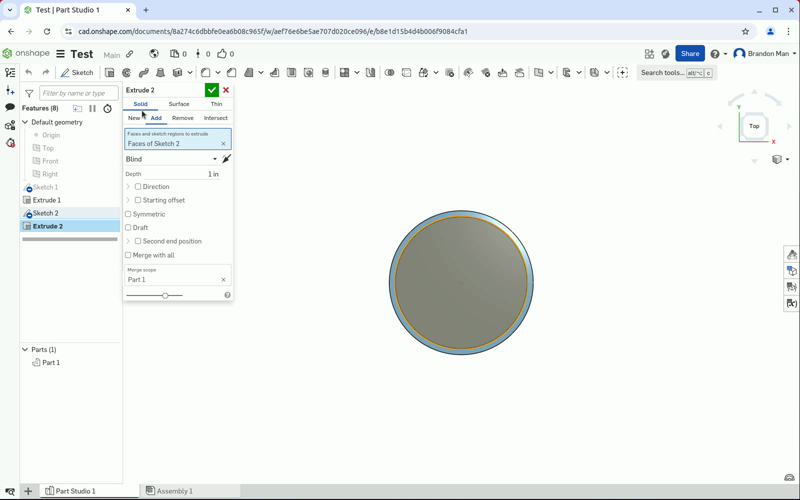
mouse_move(137, 120)
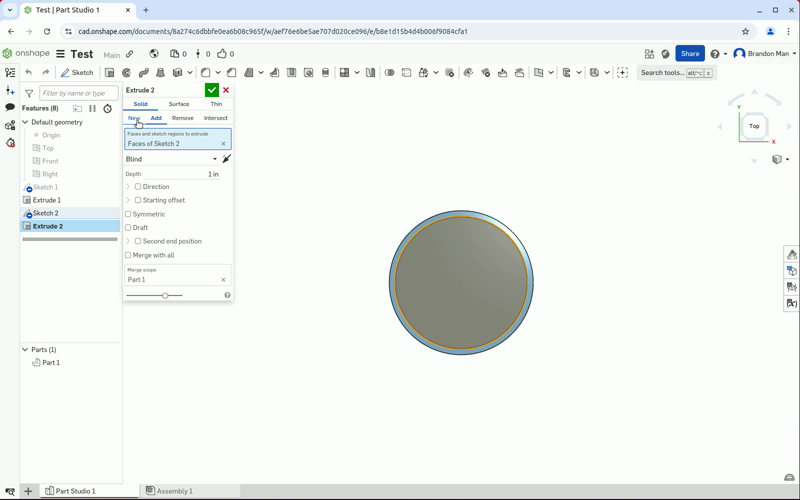
click(137, 120)
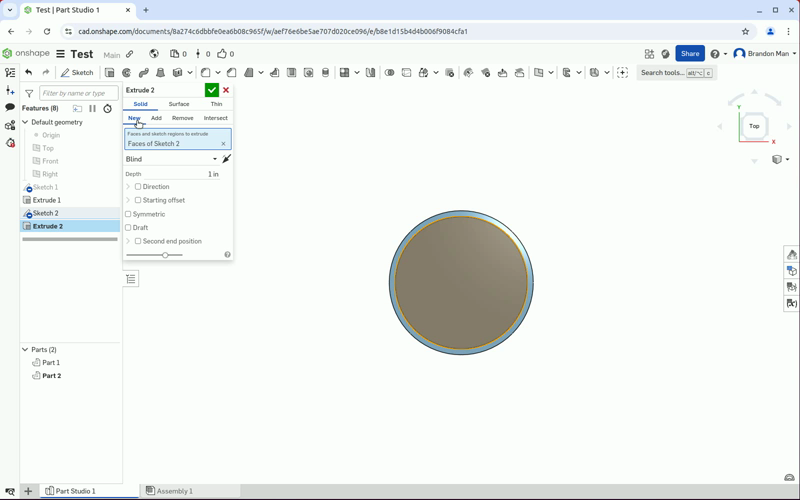
key(tab, 4)
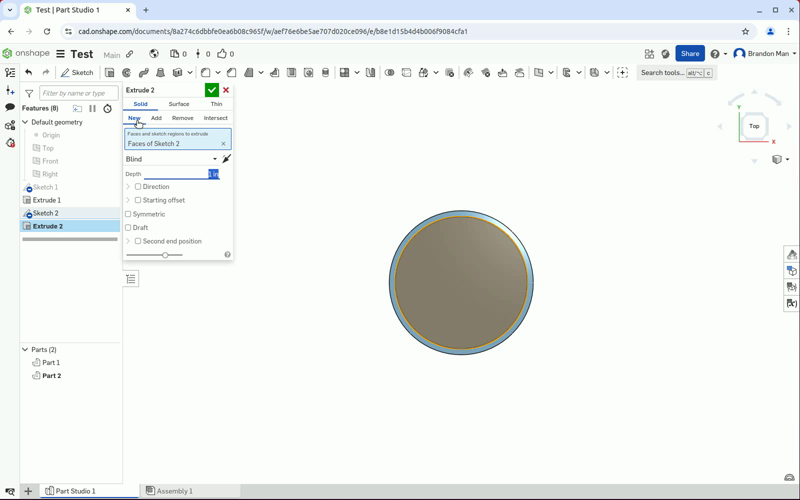
text(-1.204)
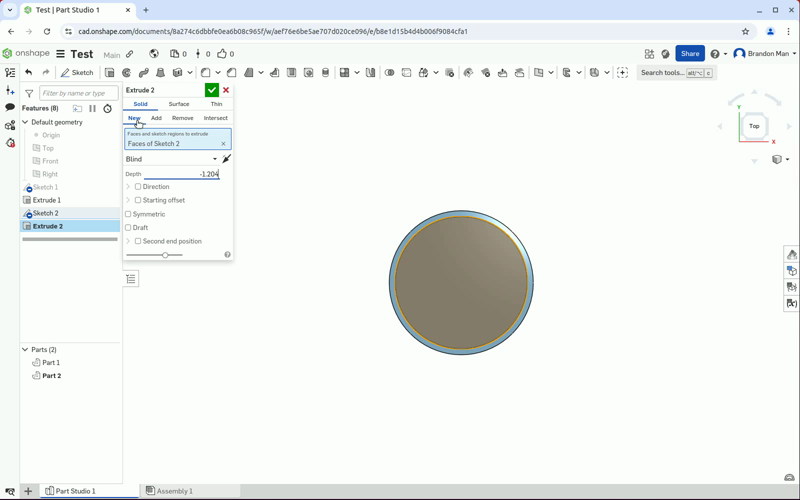
key(enter)
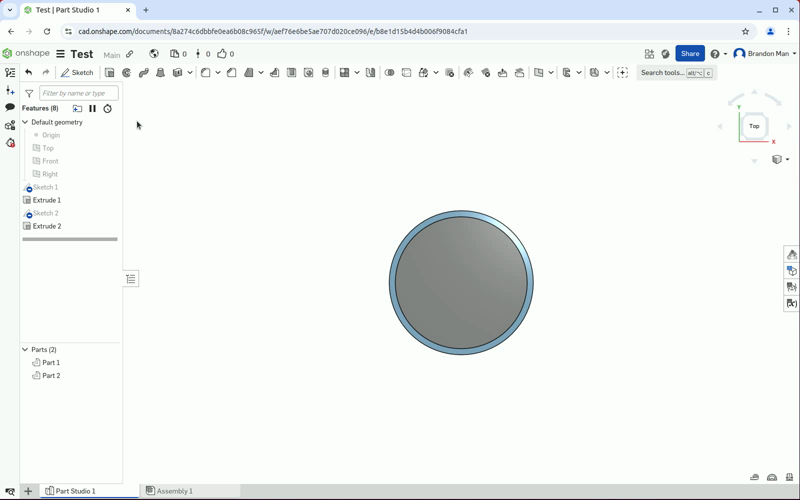
key(shift+h)
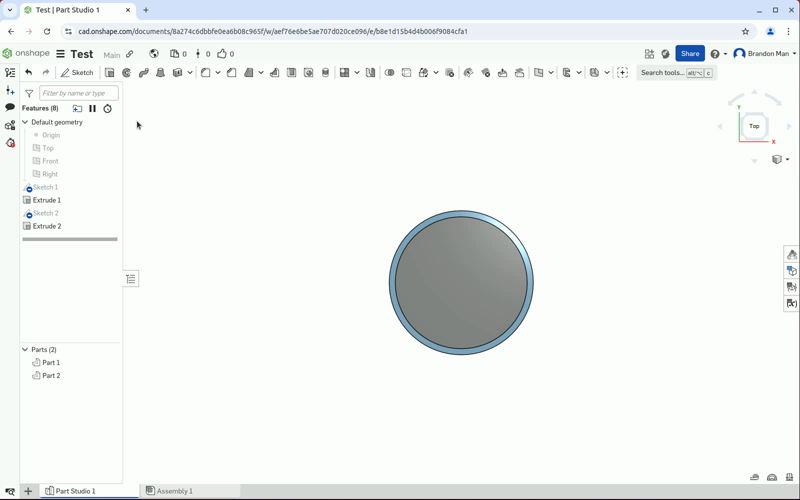
key(shift+h)
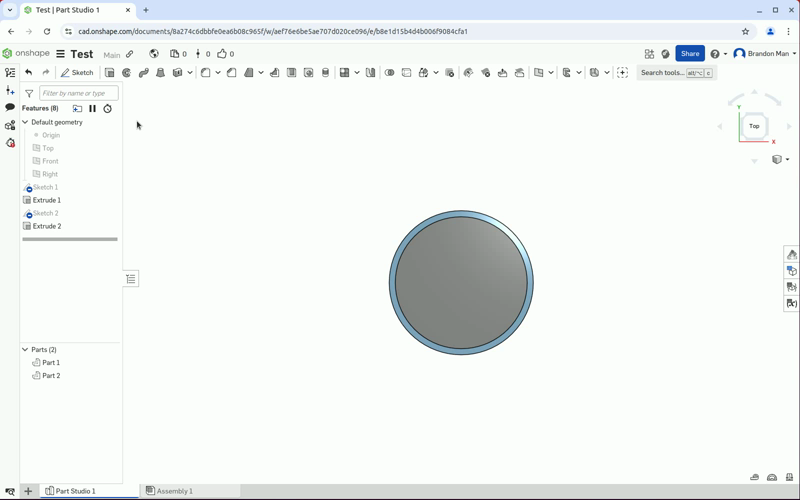
mouse_move(73, 189)
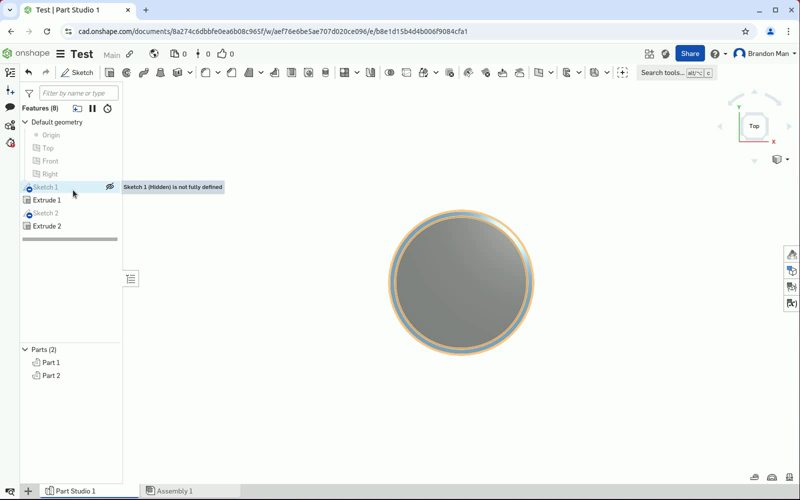
click(73, 189)
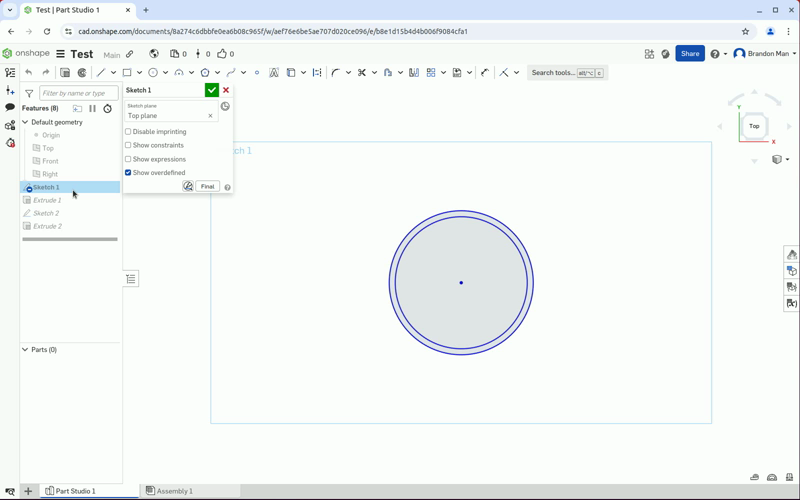
mouse_move(229, 92)
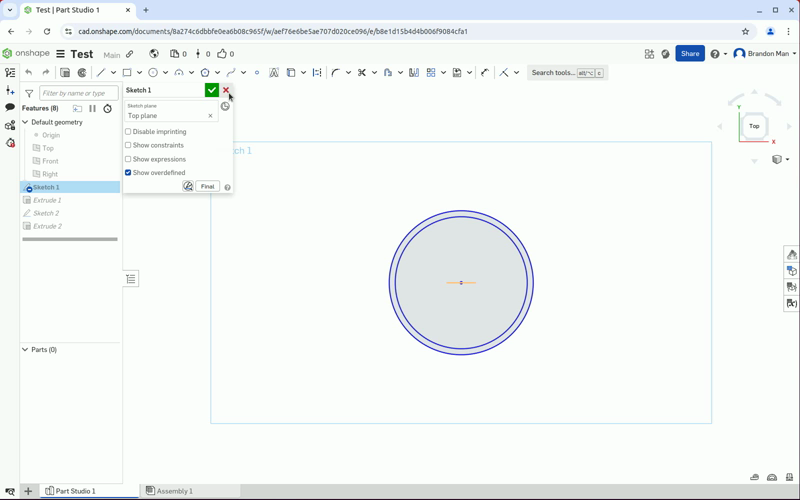
click(229, 92)
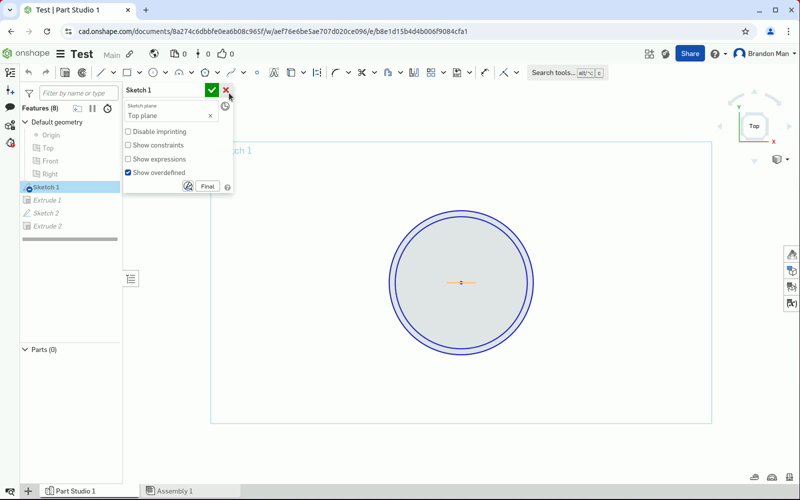
key(shift+s)
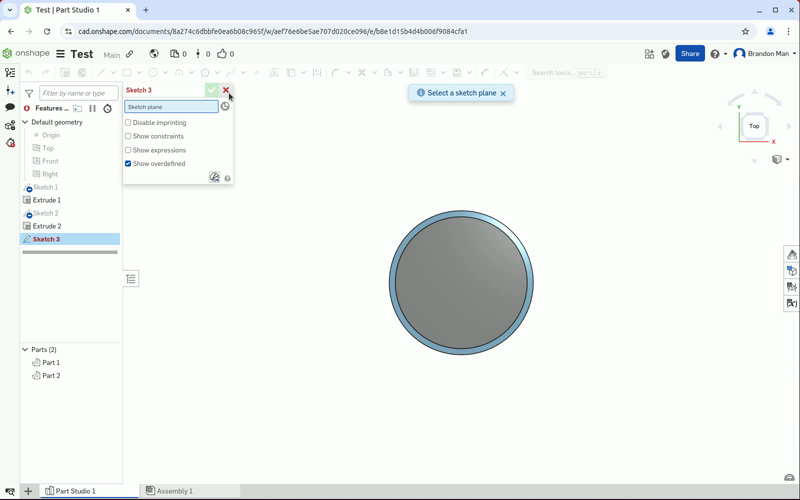
mouse_move(73, 150)
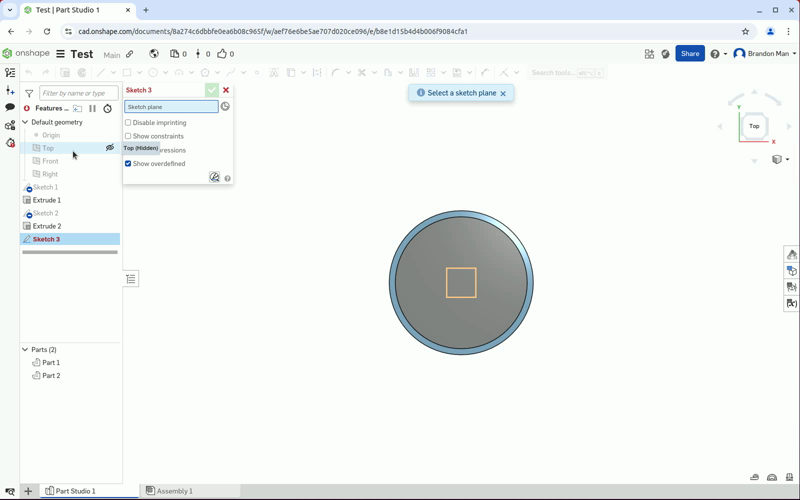
click(73, 150)
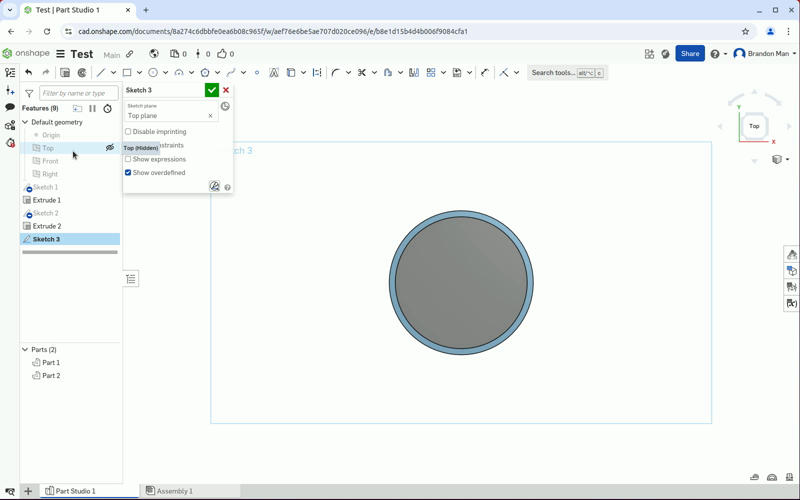
mouse_move(73, 352)
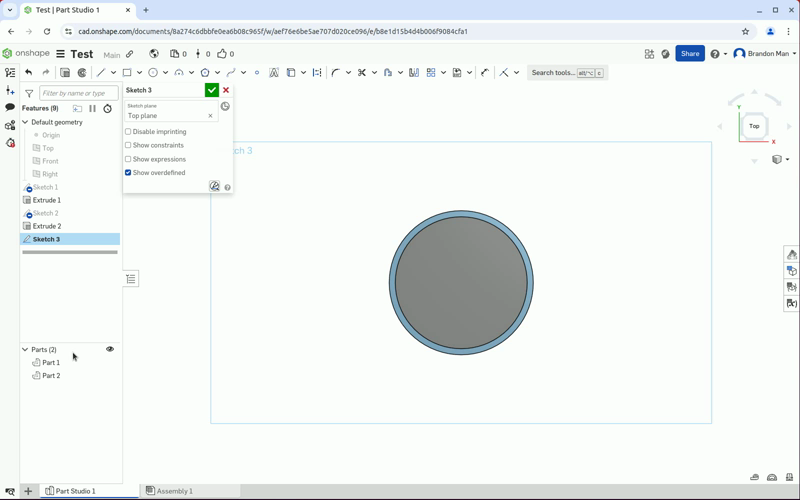
key(y)
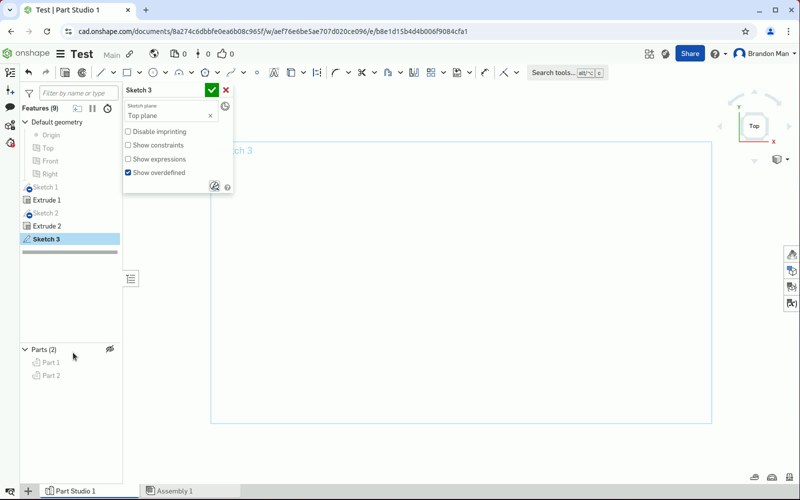
key(c)
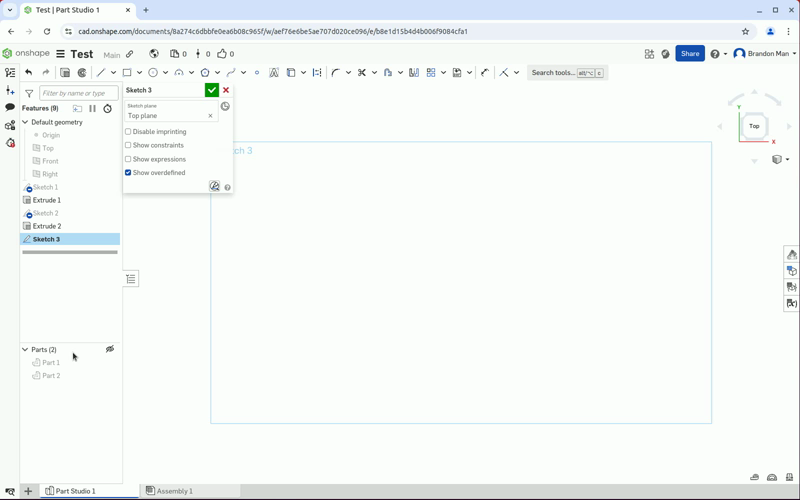
key_down(shift)
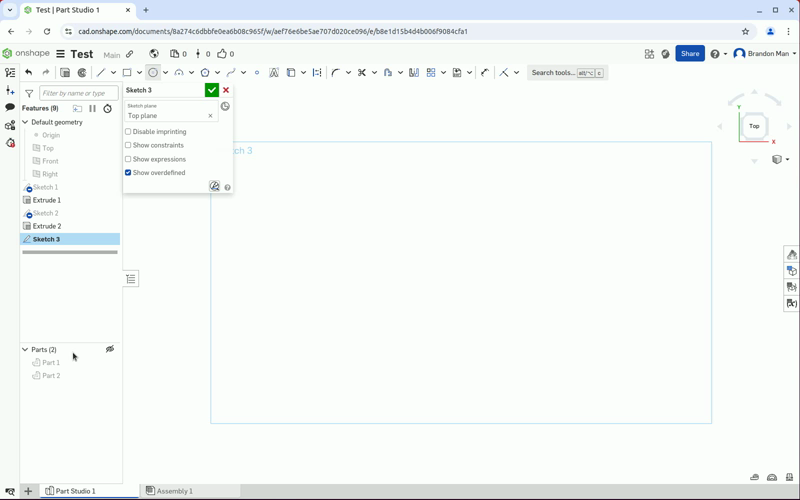
mouse_move(461, 282)
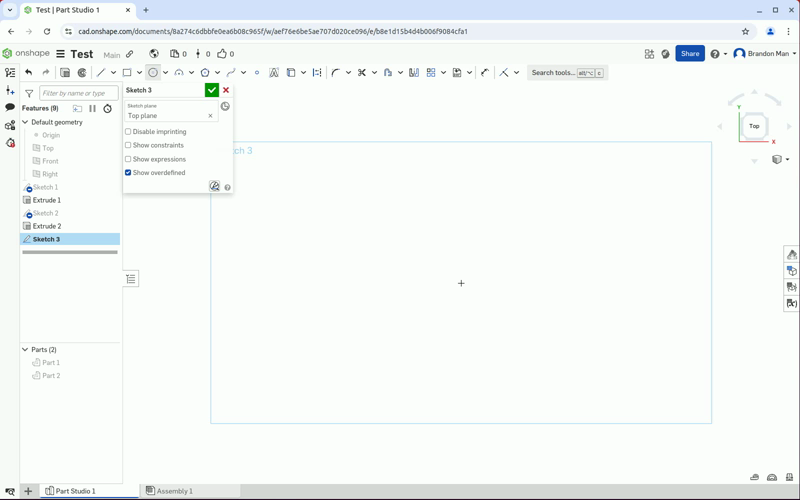
click(461, 282)
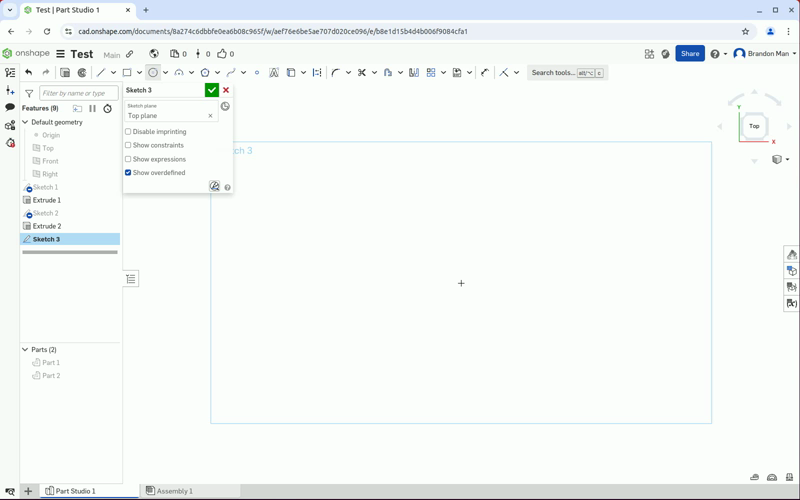
key_up(shift)
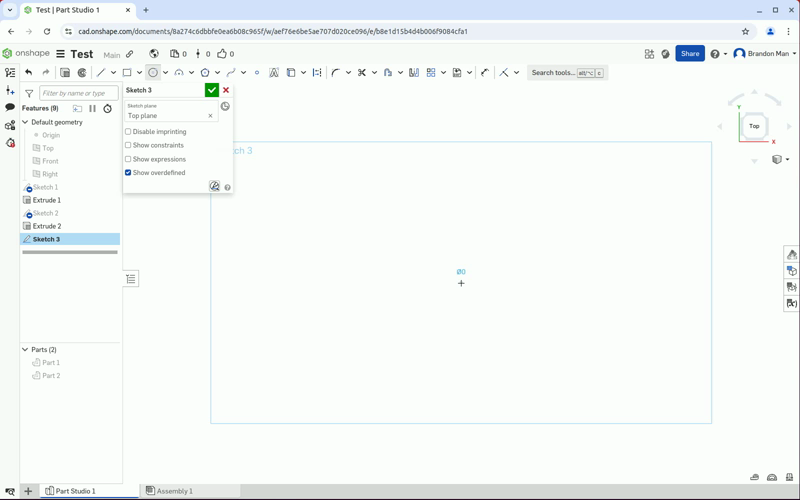
mouse_move(533, 282)
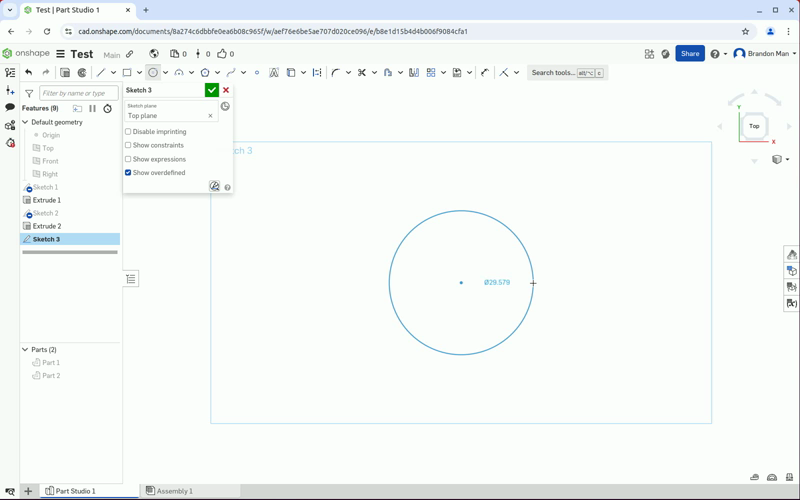
click(533, 282)
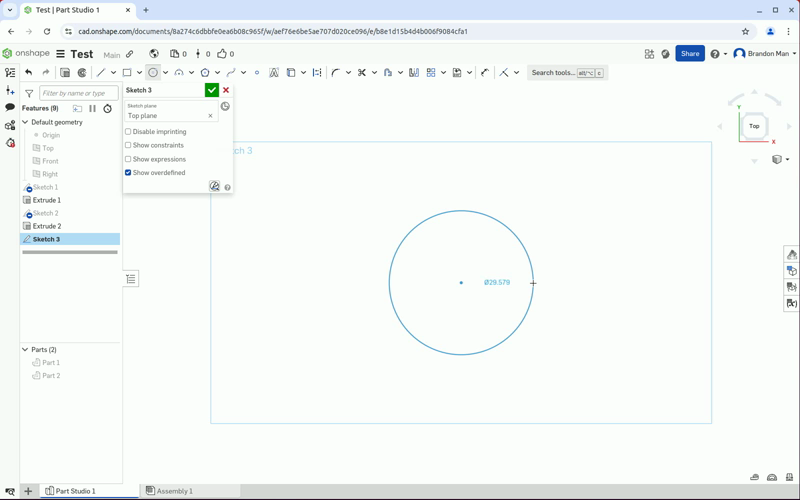
key(esc)
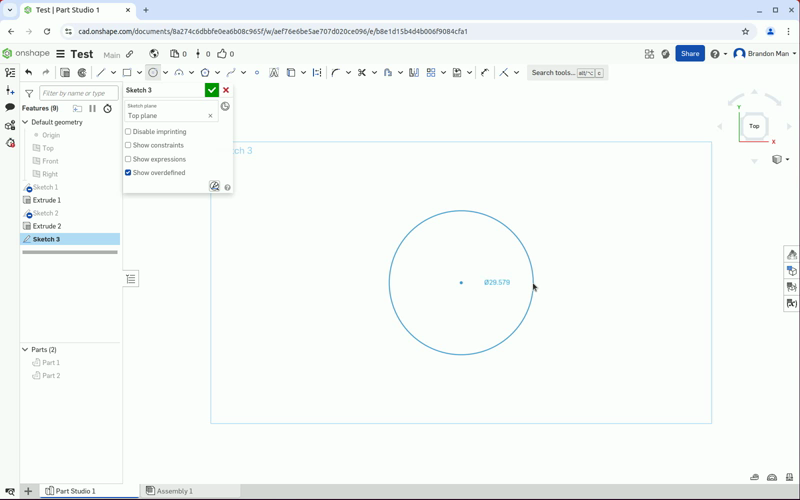
key(c)
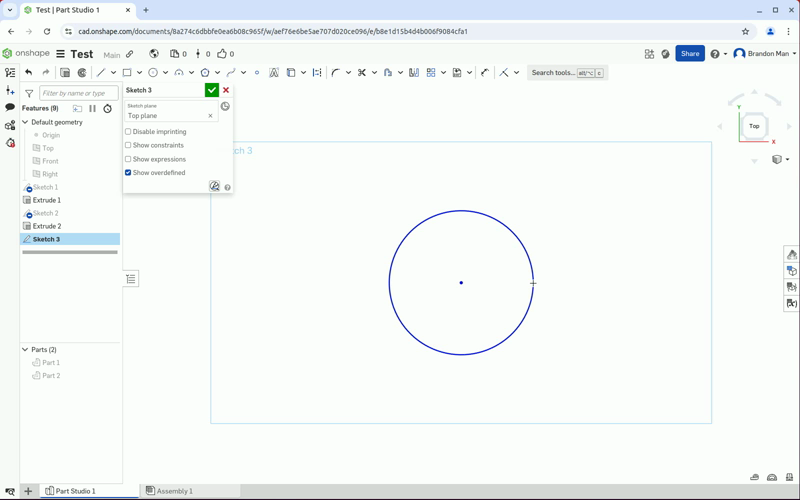
key_down(shift)
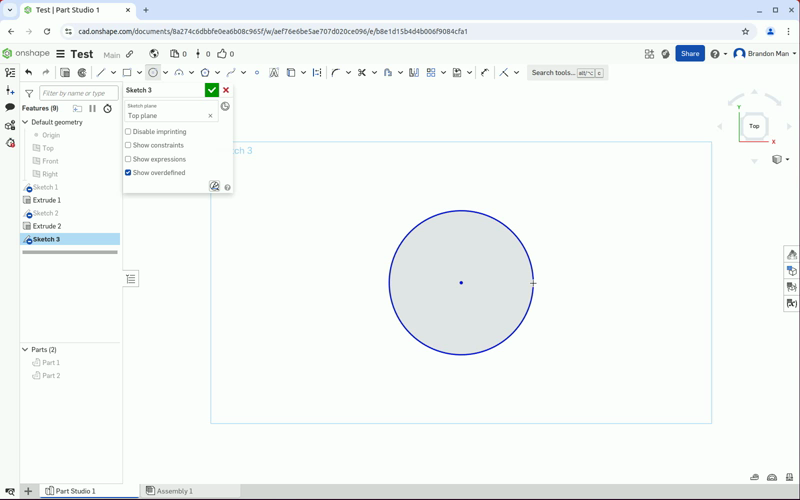
mouse_move(461, 282)
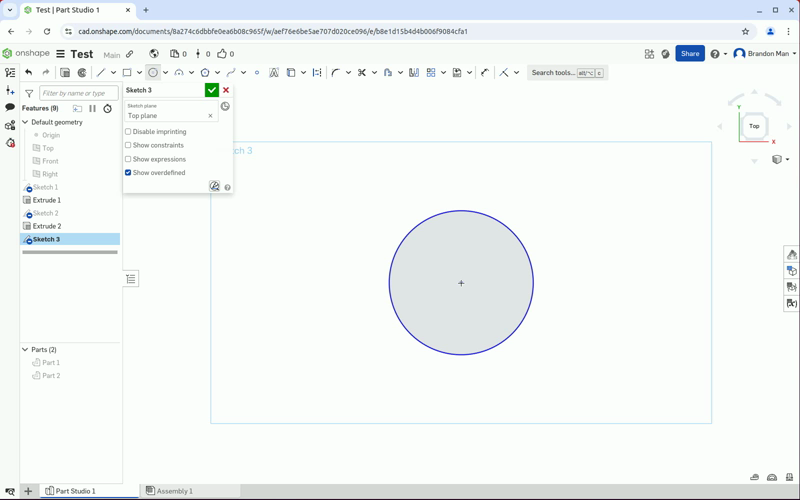
click(461, 282)
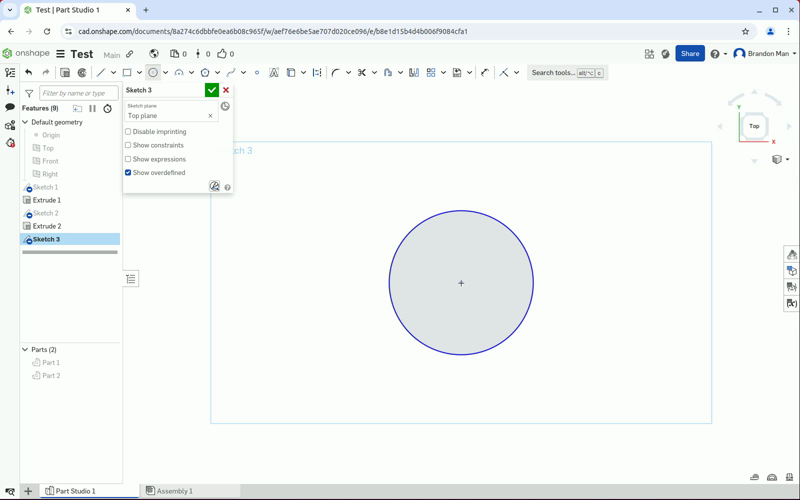
key_up(shift)
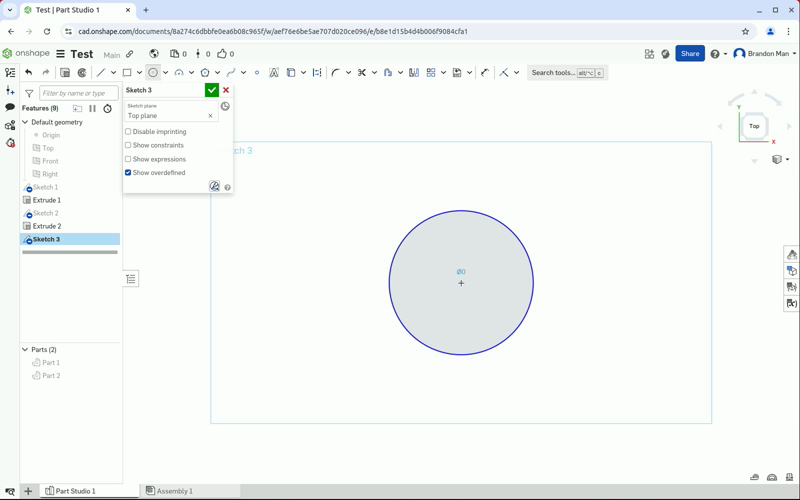
mouse_move(527, 282)
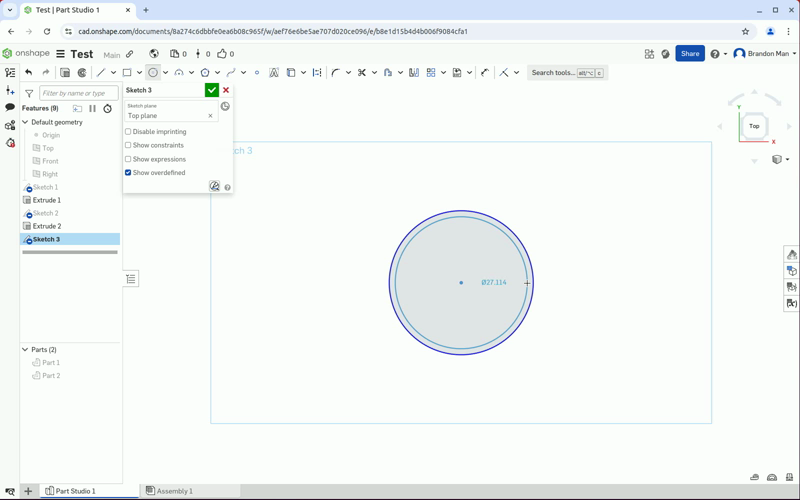
click(527, 282)
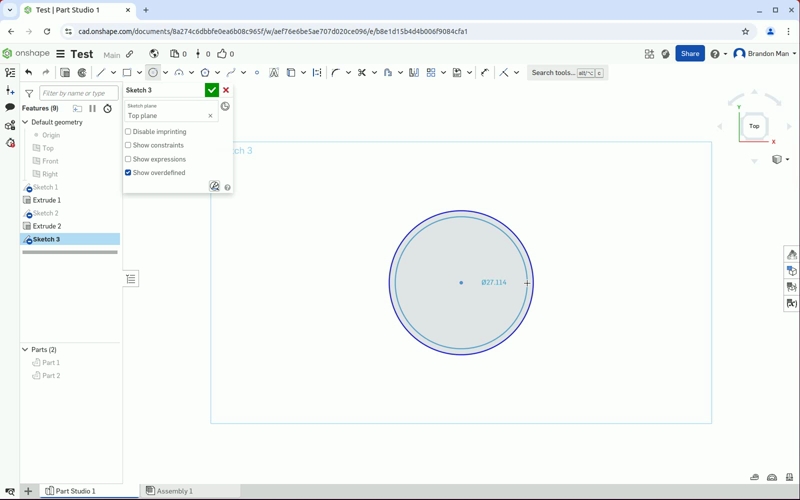
key(esc)
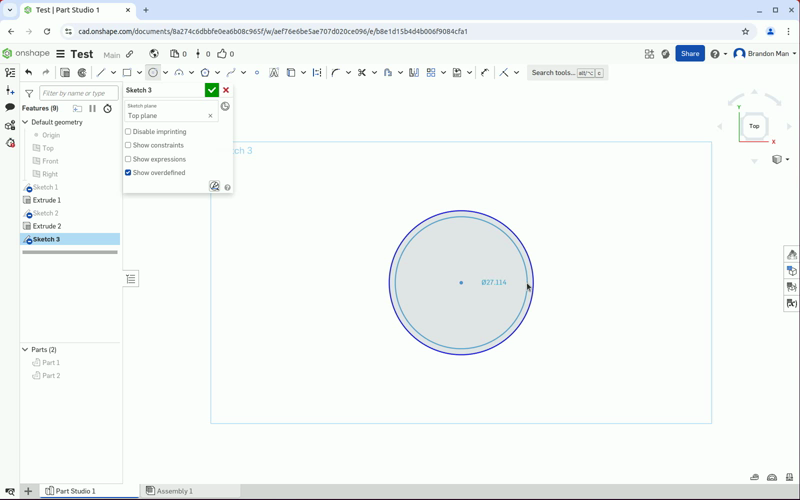
mouse_move(529, 297)
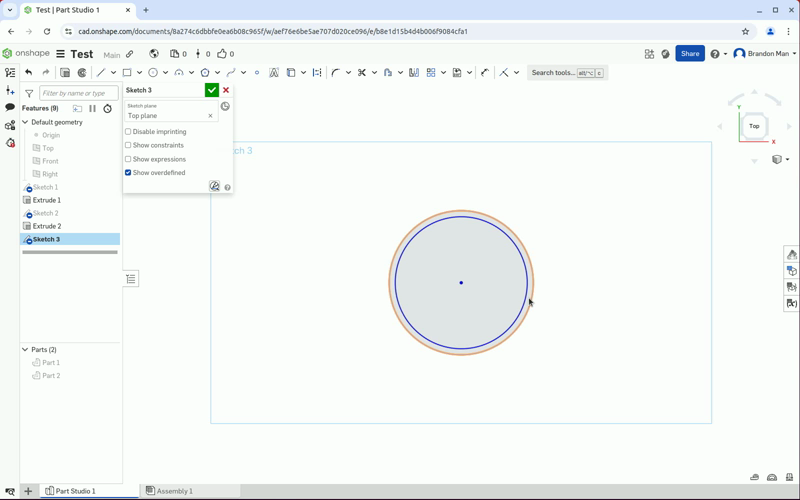
click(529, 297)
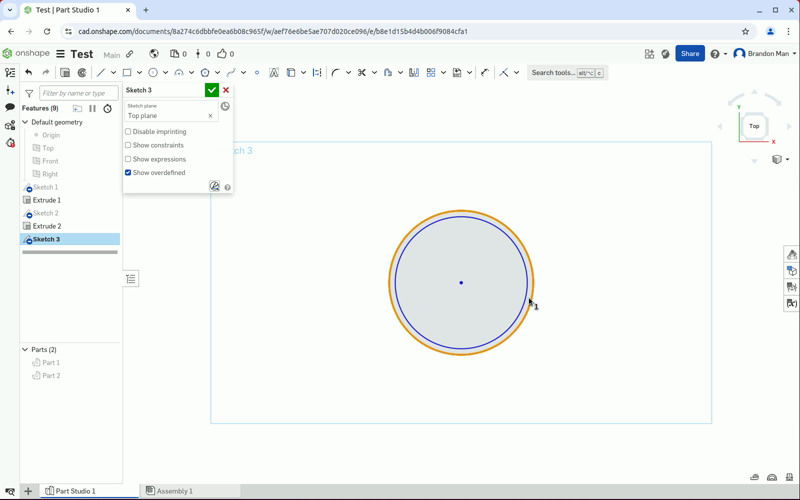
mouse_move(73, 352)
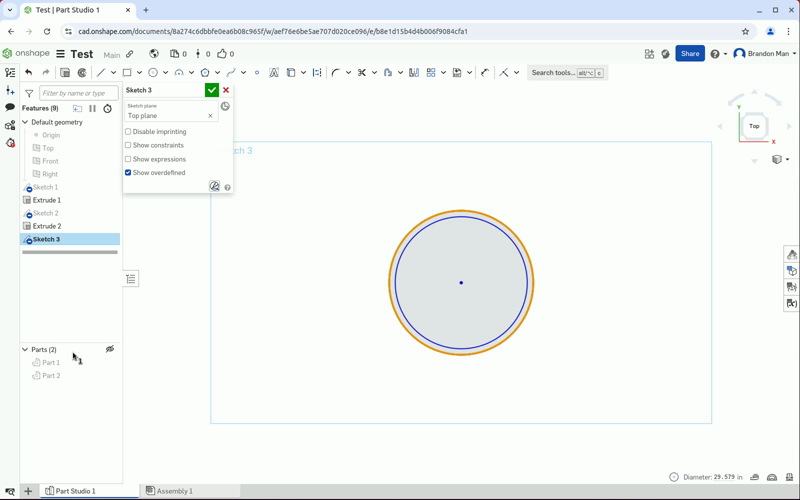
key(shift+y)
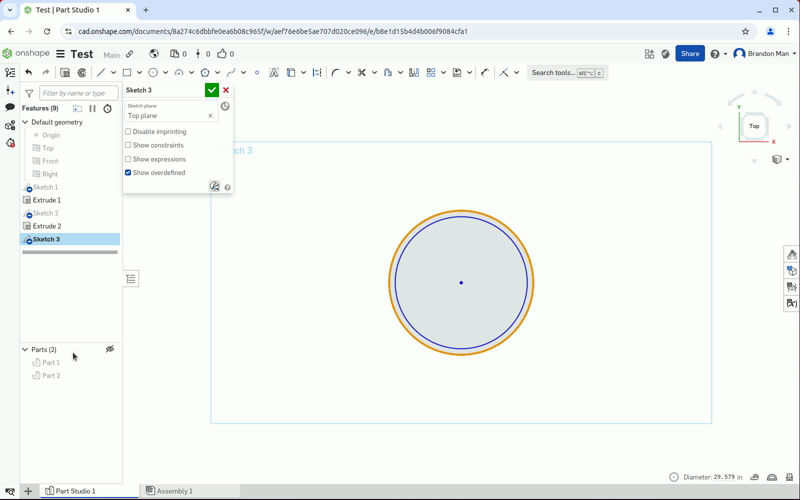
key(shift+e)
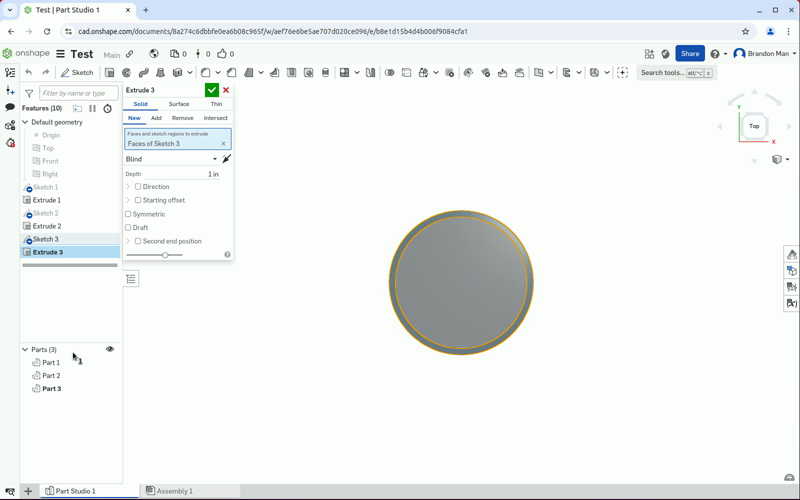
mouse_move(143, 106)
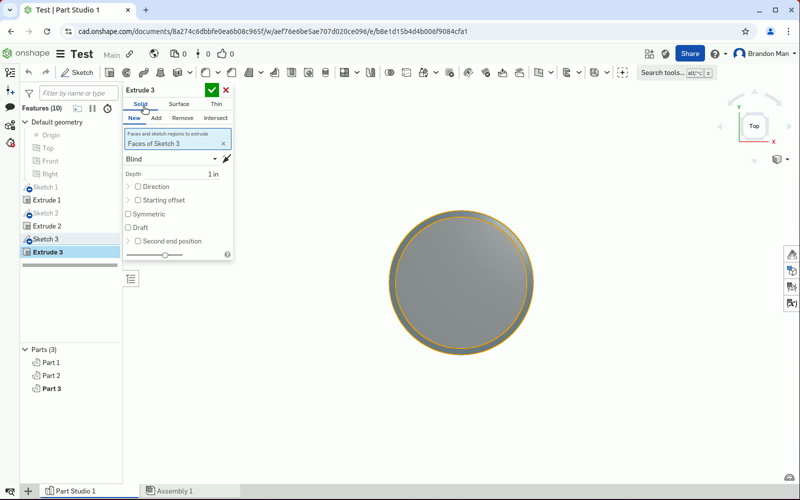
click(143, 106)
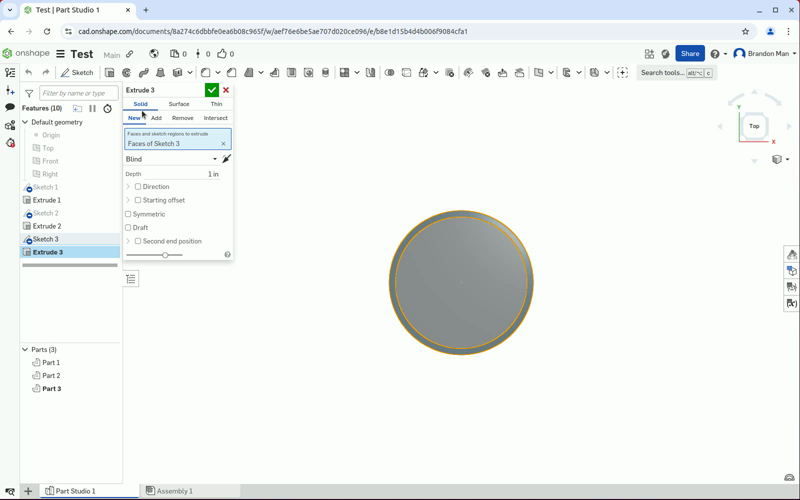
mouse_move(137, 120)
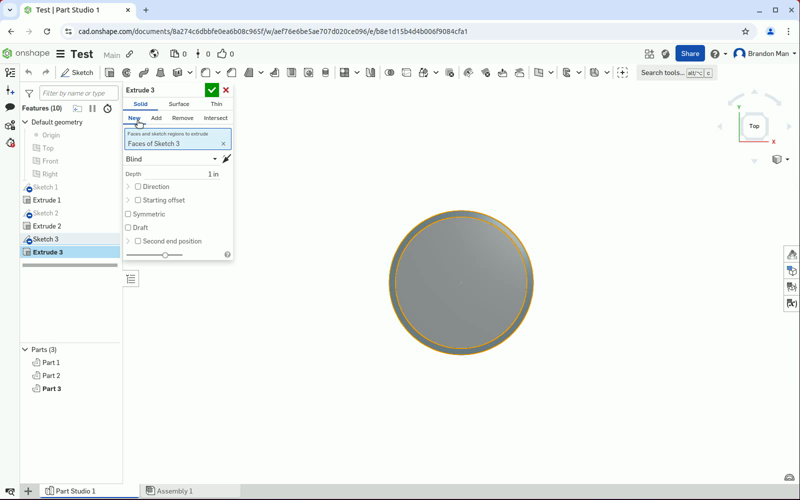
click(137, 120)
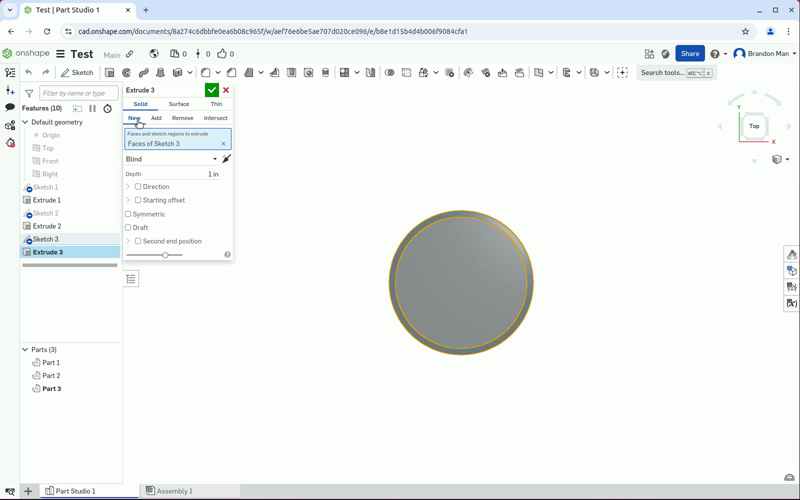
key(tab, 4)
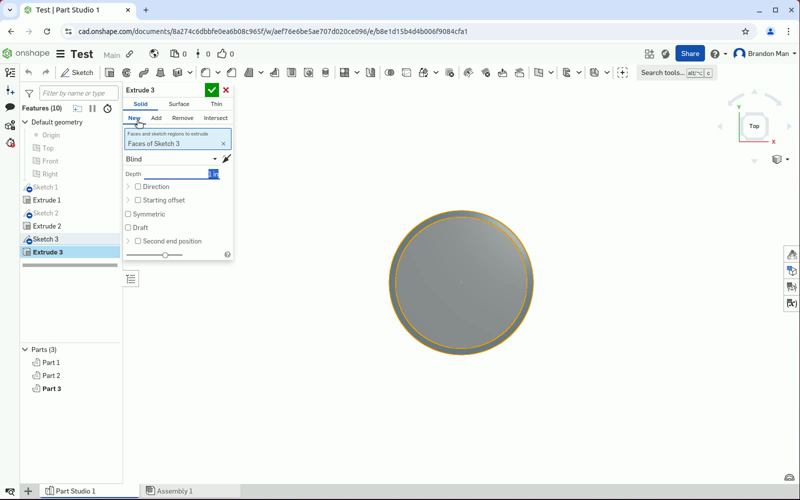
text(-1.204)
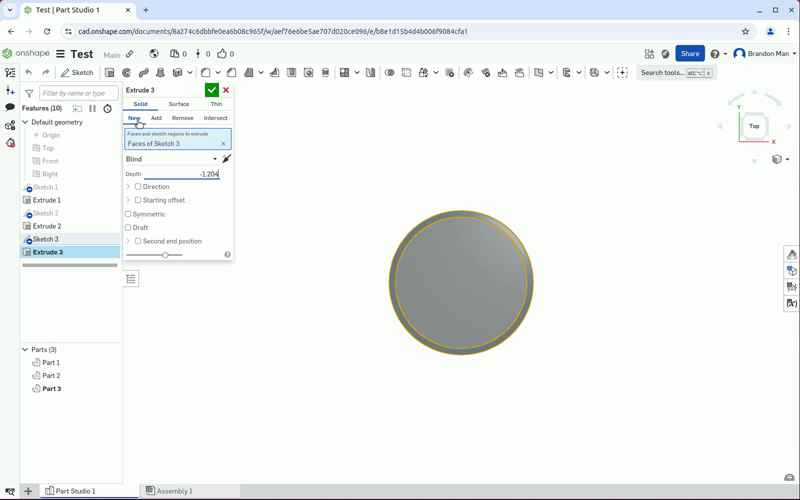
key(enter)
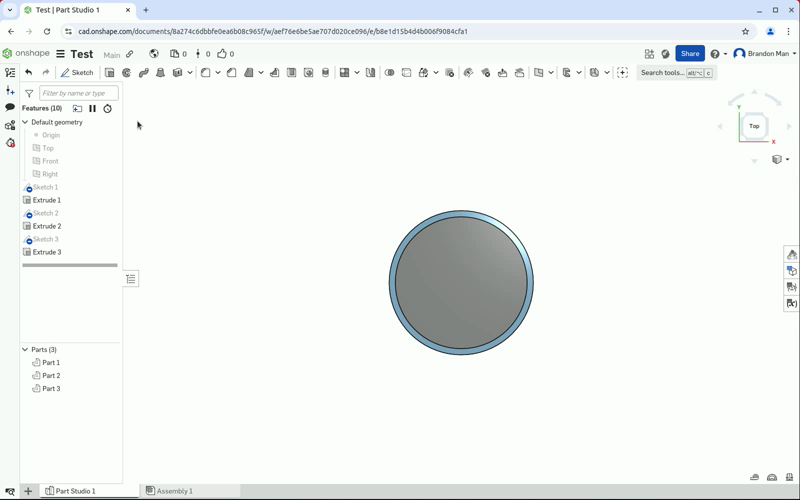
key(shift+h)
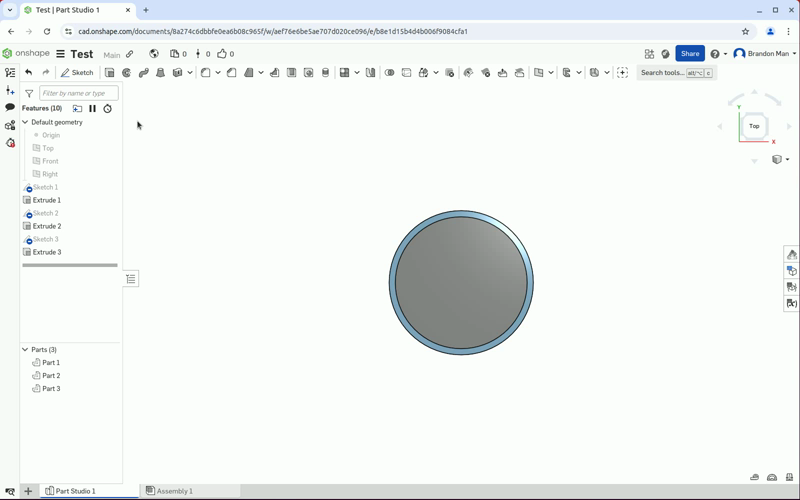
key(shift+h)
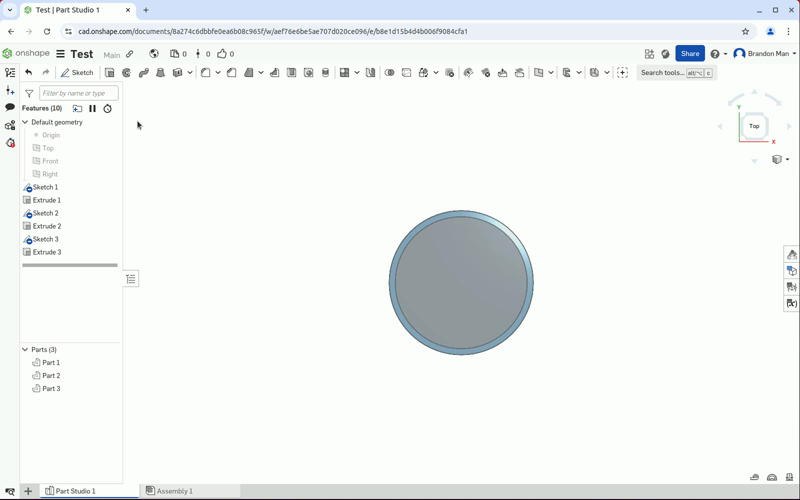
key(shift+7)
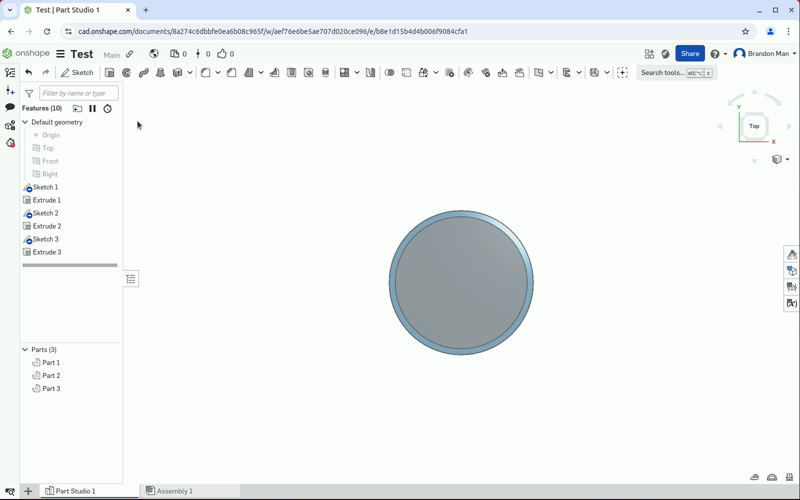
key(up, 3)
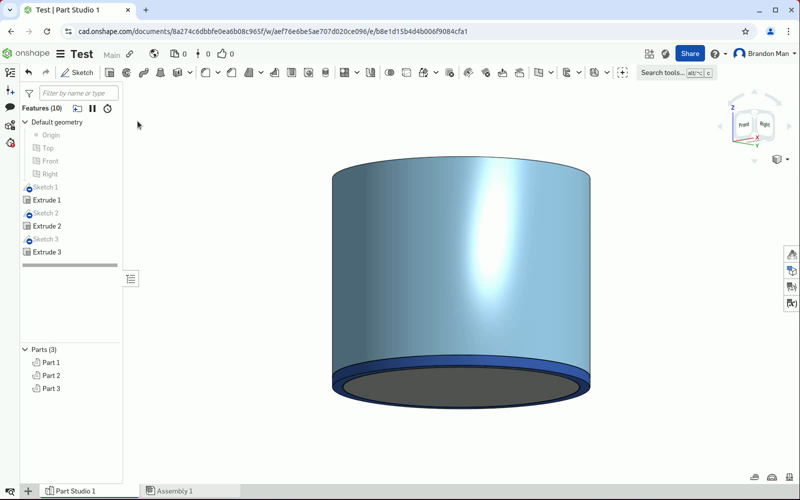
key(left, 3)
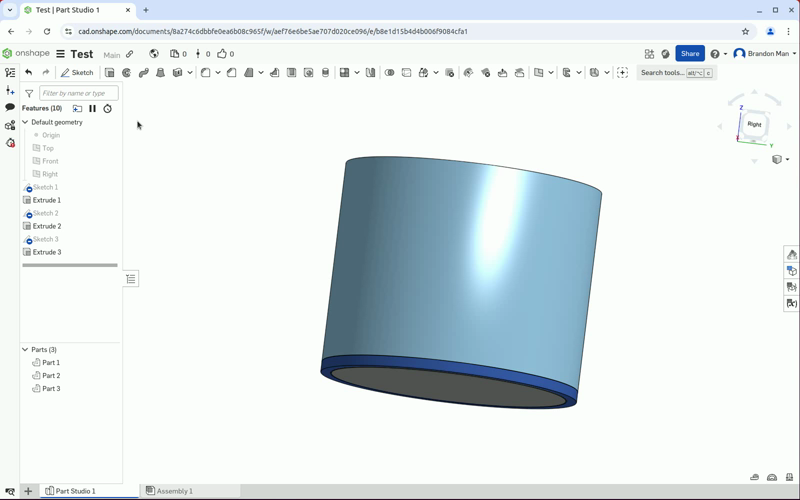
key(right, 3)
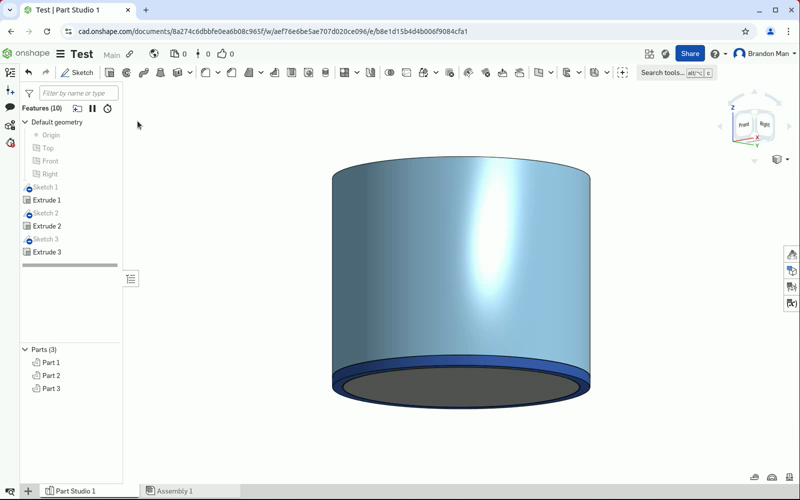
key(down, 3)
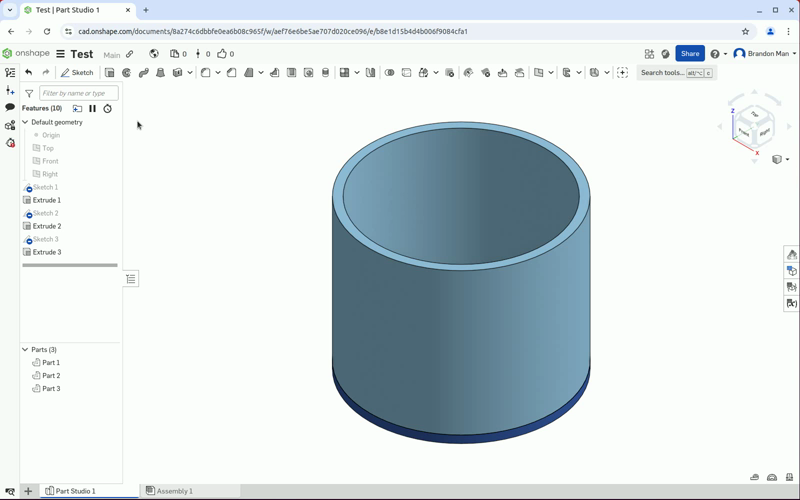
mouse_move(73, 189)
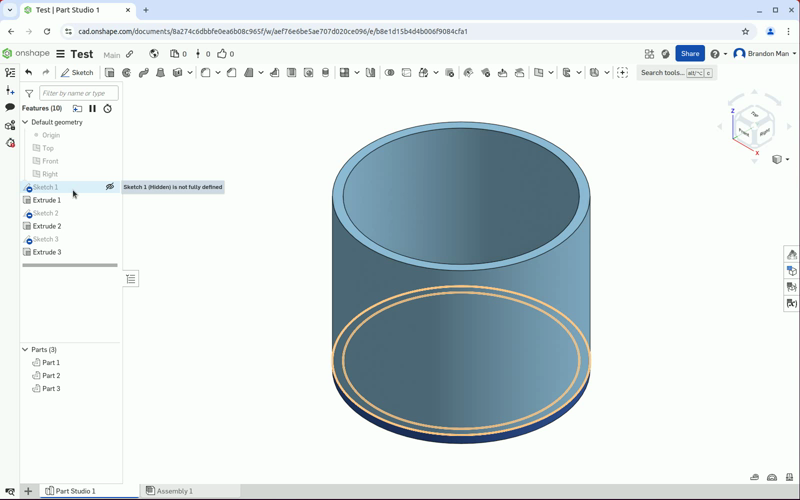
click(73, 189)